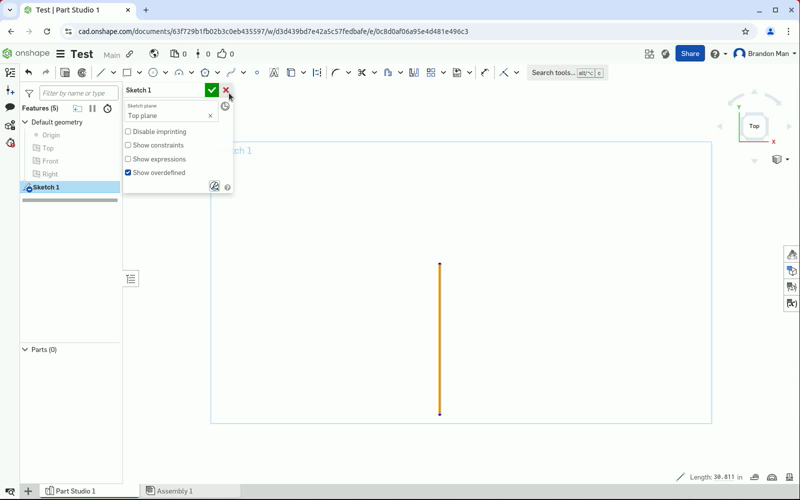
key(shift+h)
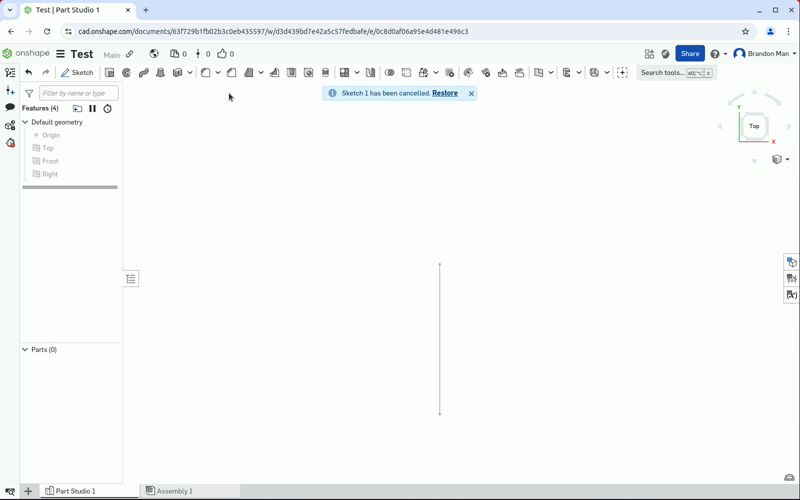
mouse_move(73, 352)
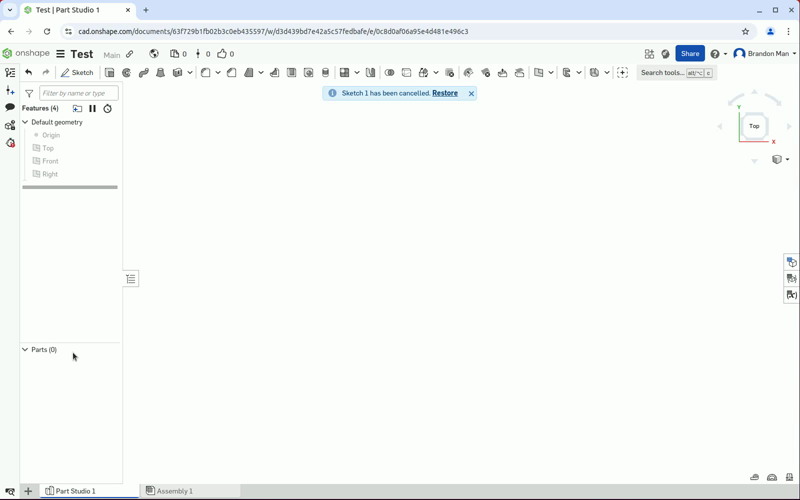
key(y)
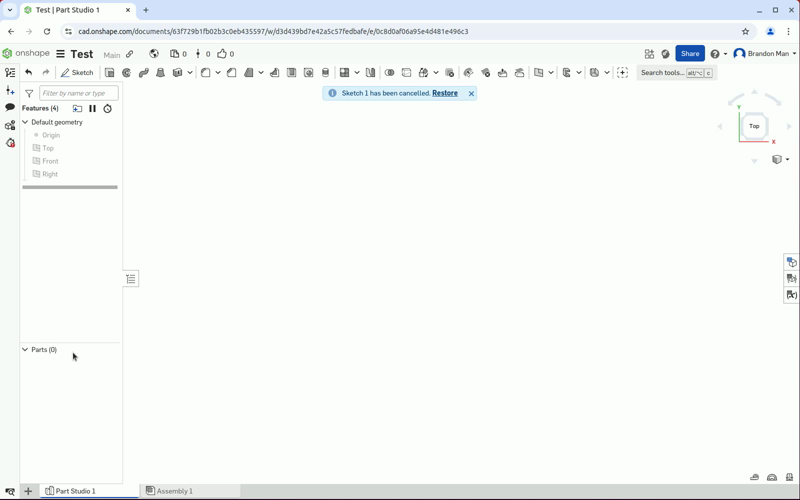
key(shift+p)
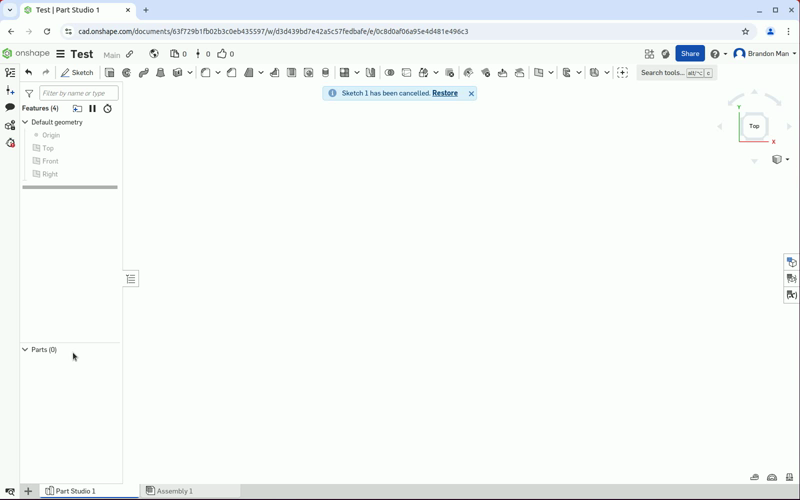
key(space)
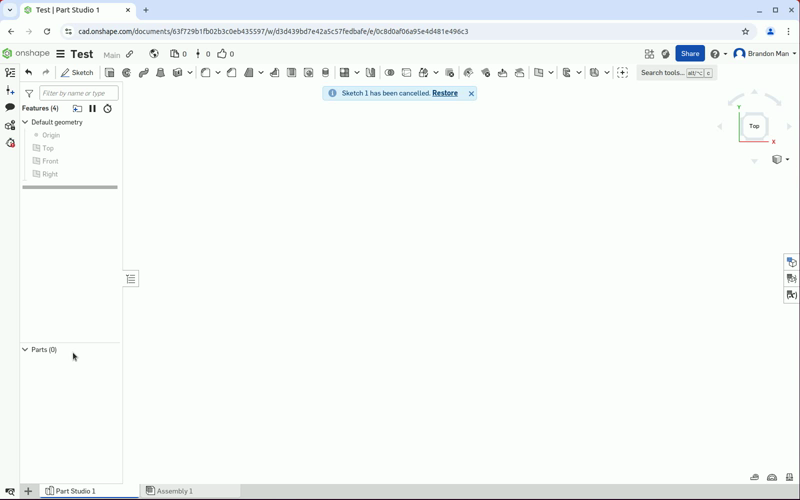
key_down(shift)
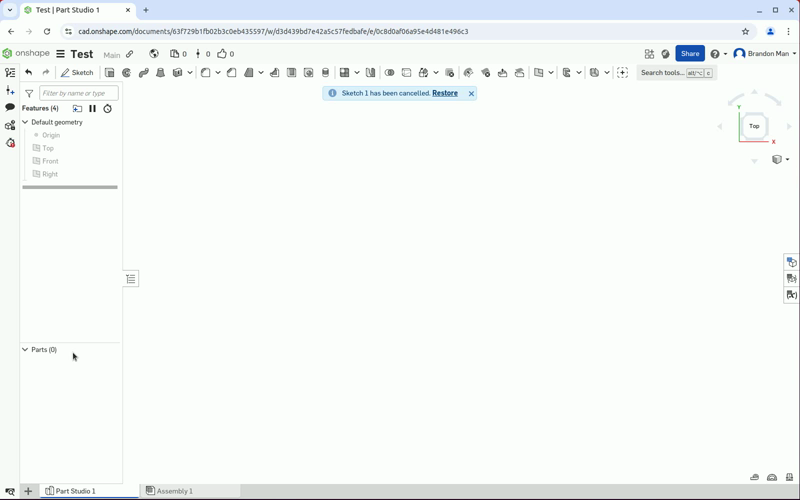
key(up)
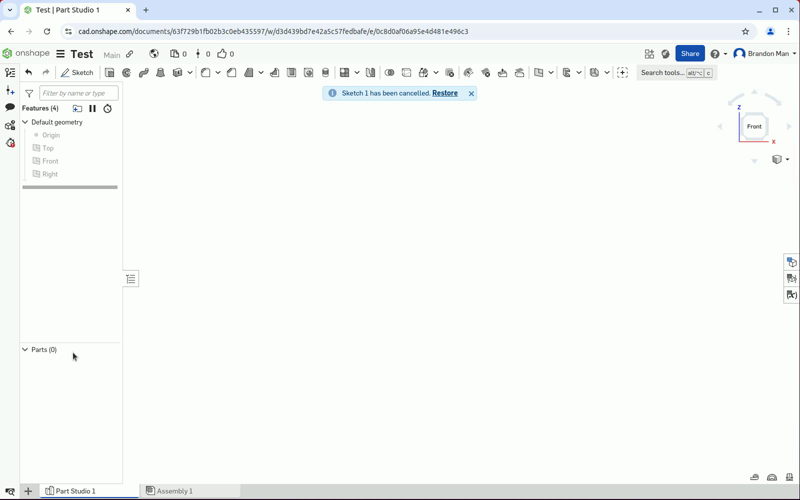
key_up(shift)
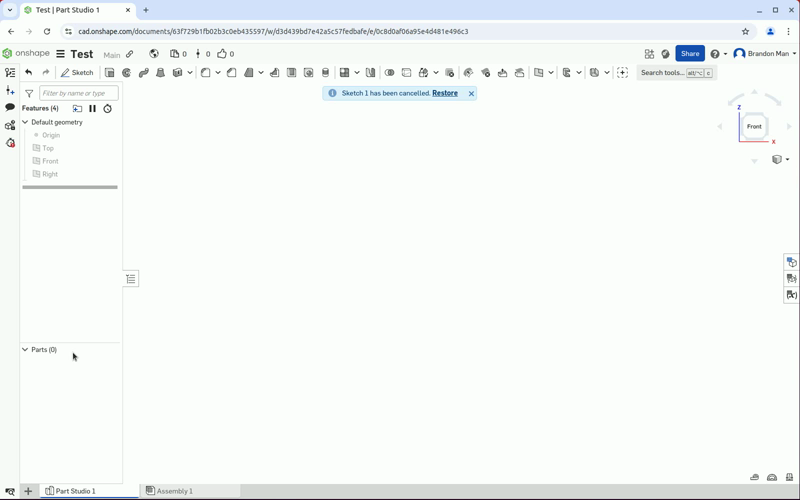
mouse_move(73, 352)
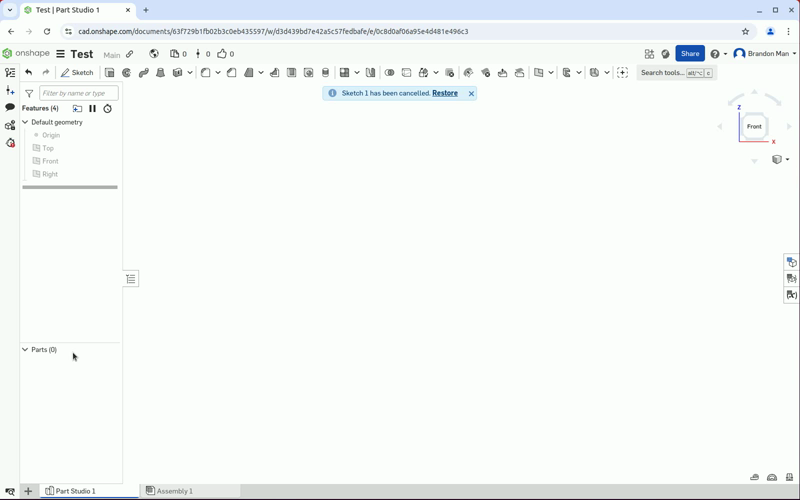
key(shift+y)
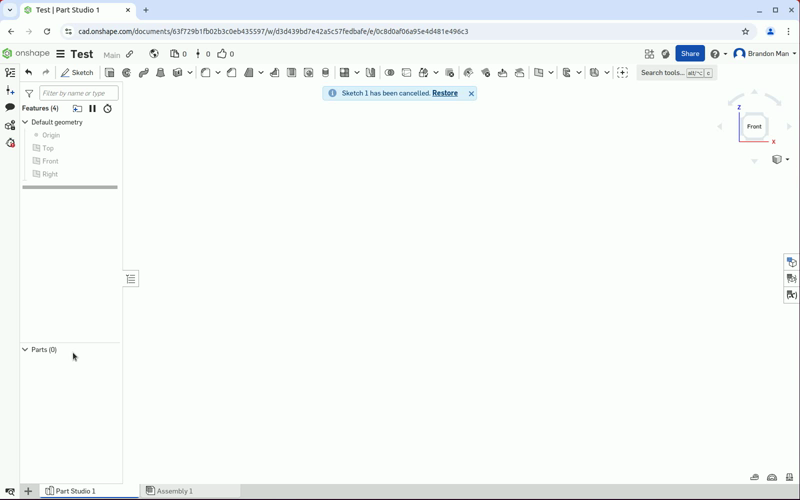
key(shift+s)
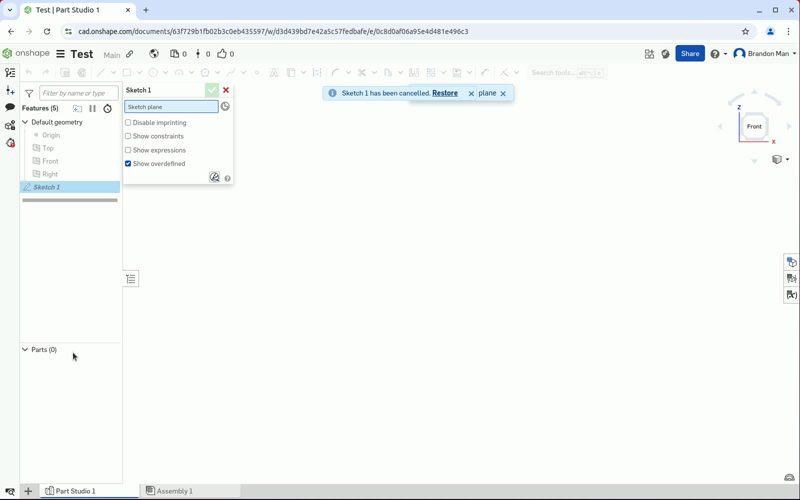
mouse_move(73, 163)
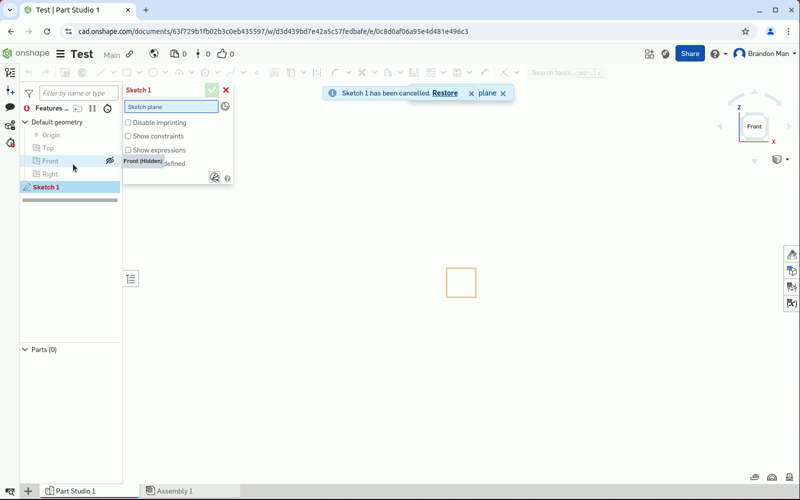
click(73, 163)
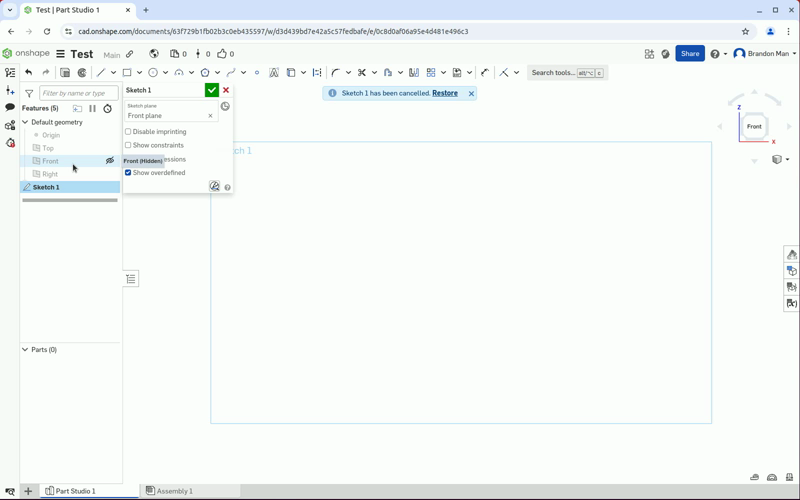
mouse_move(73, 352)
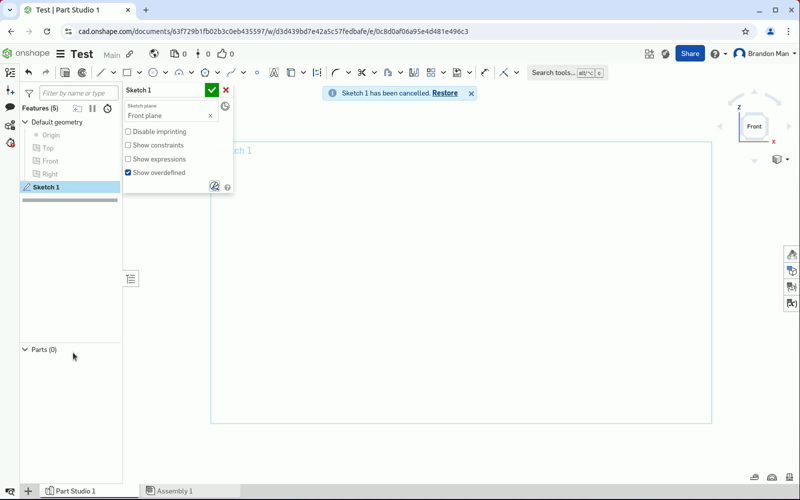
key(y)
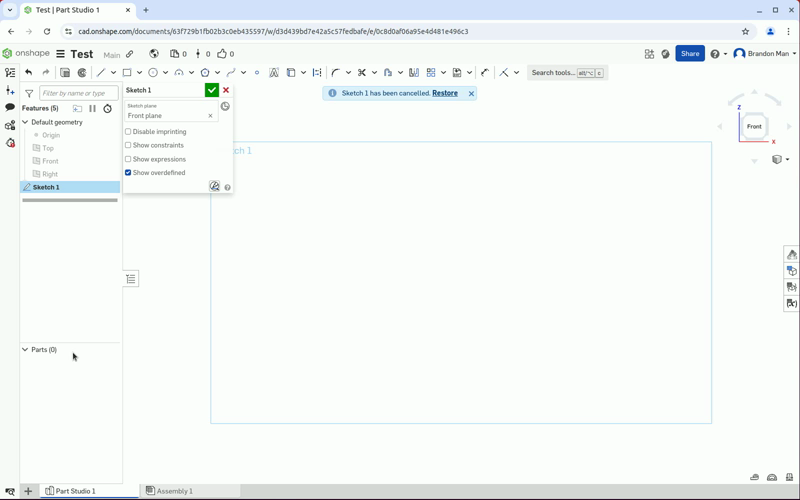
key(c)
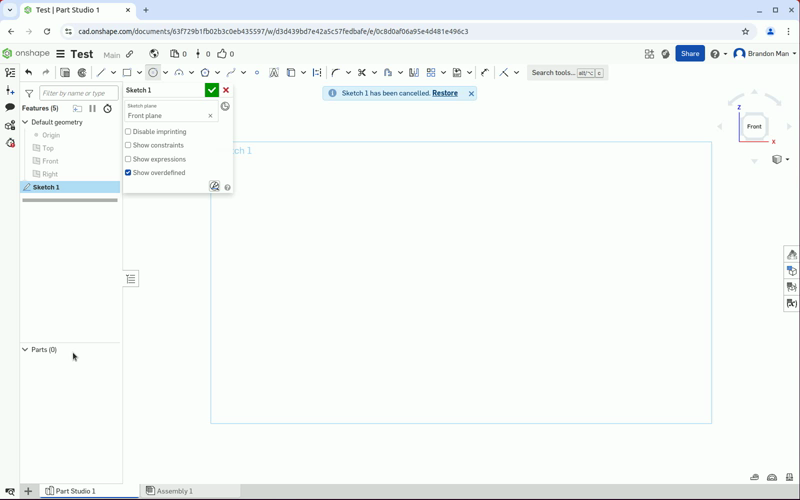
key_down(shift)
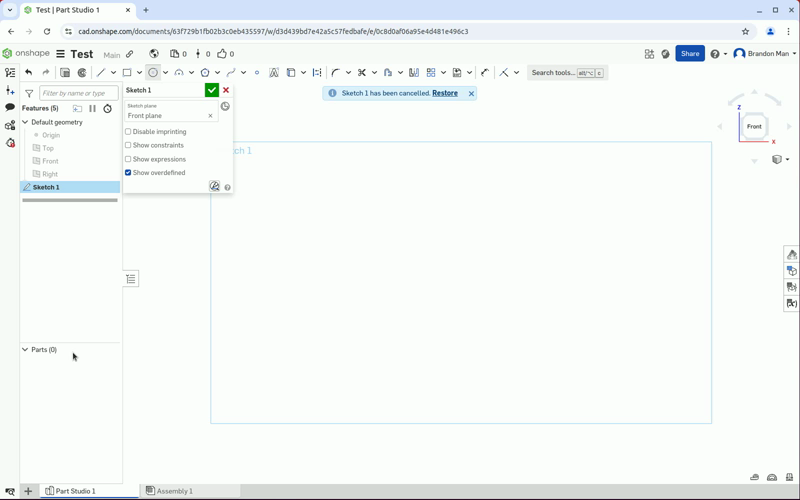
mouse_move(461, 282)
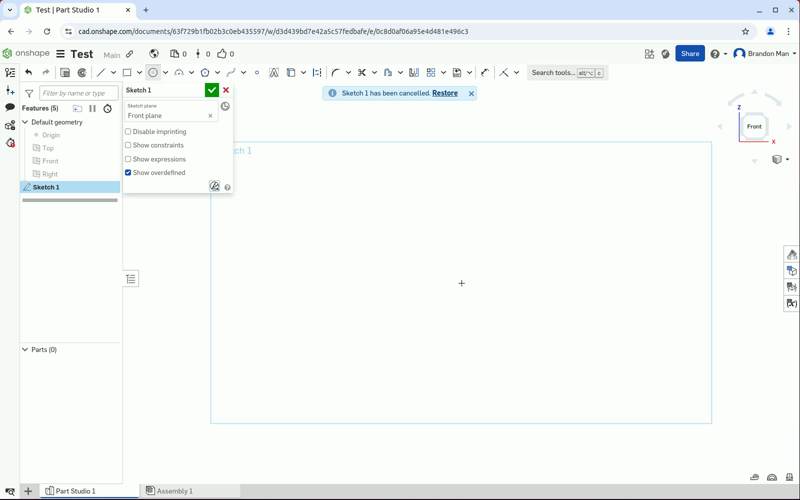
click(461, 282)
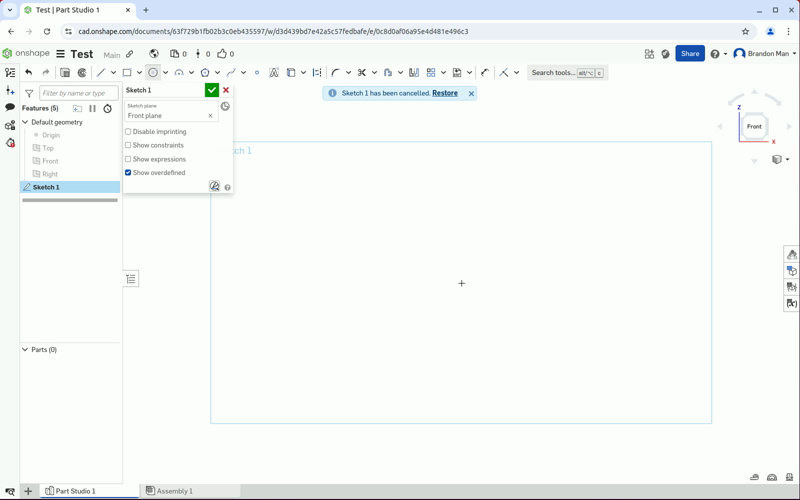
key_up(shift)
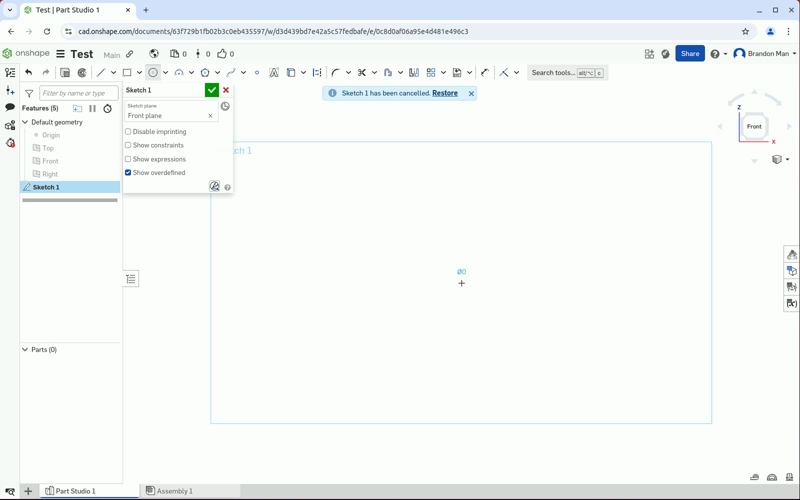
mouse_move(467, 282)
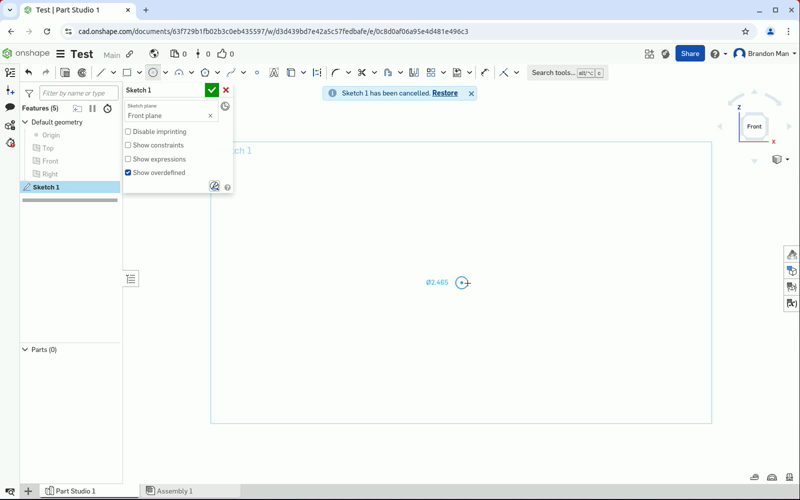
click(467, 282)
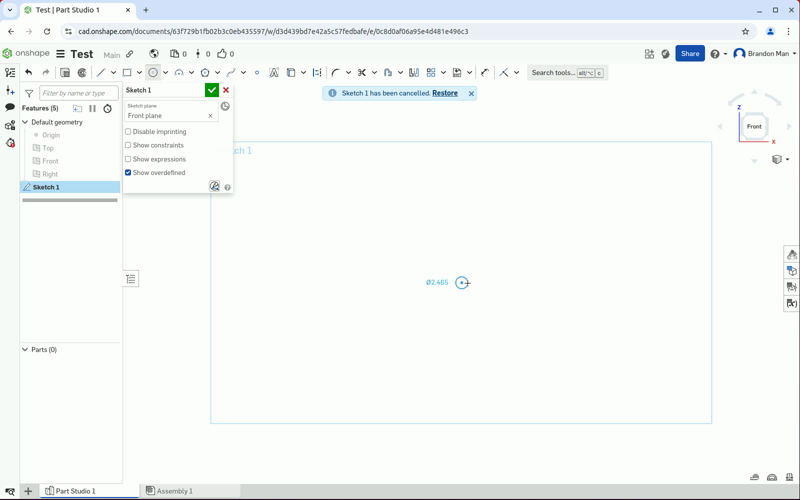
key(esc)
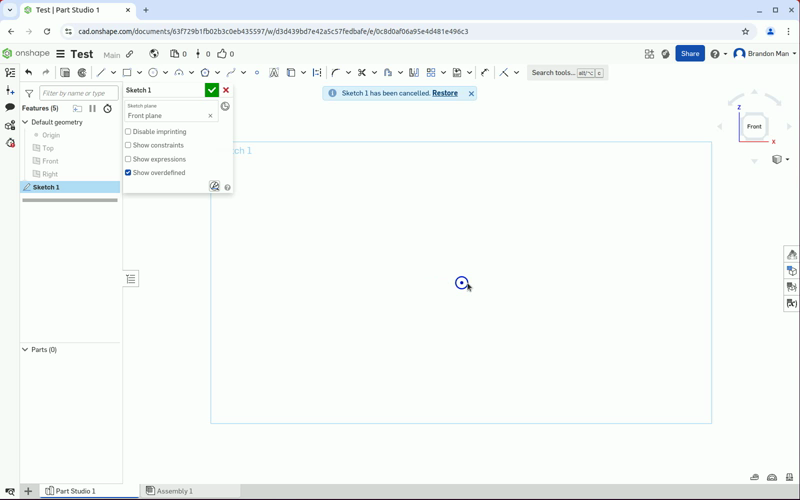
mouse_move(460, 278)
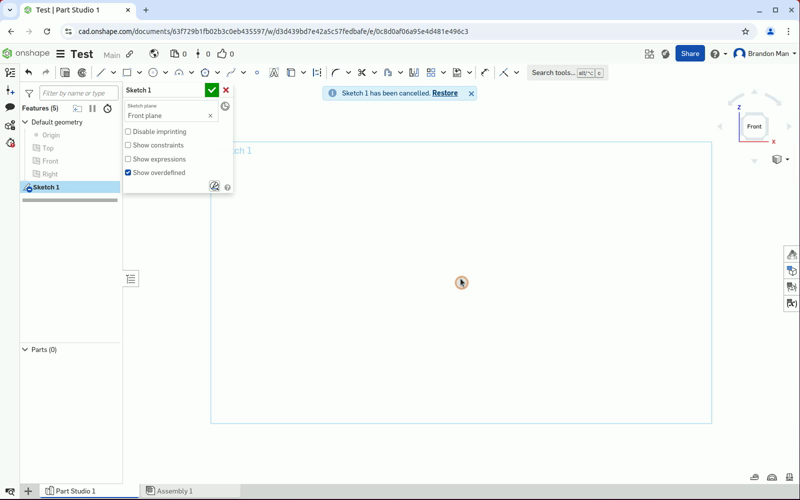
scroll(6)
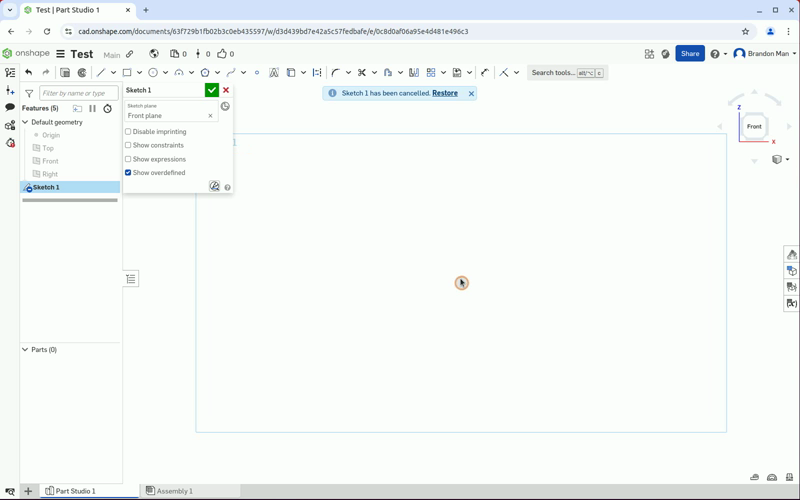
scroll(6)
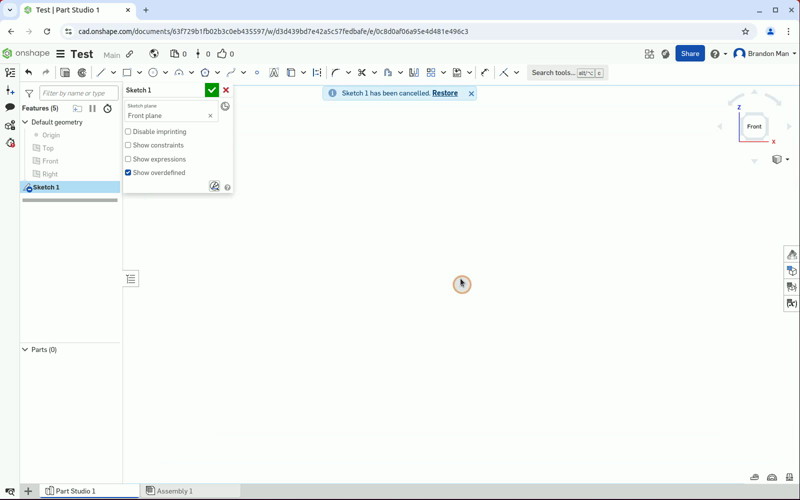
scroll(6)
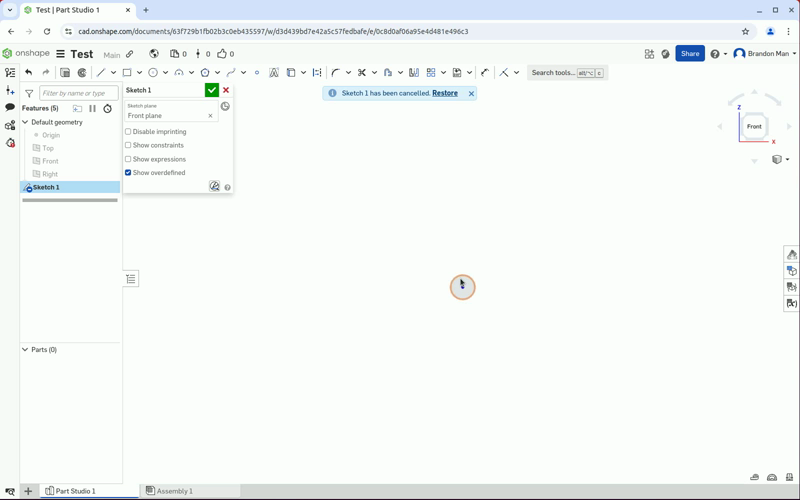
scroll(6)
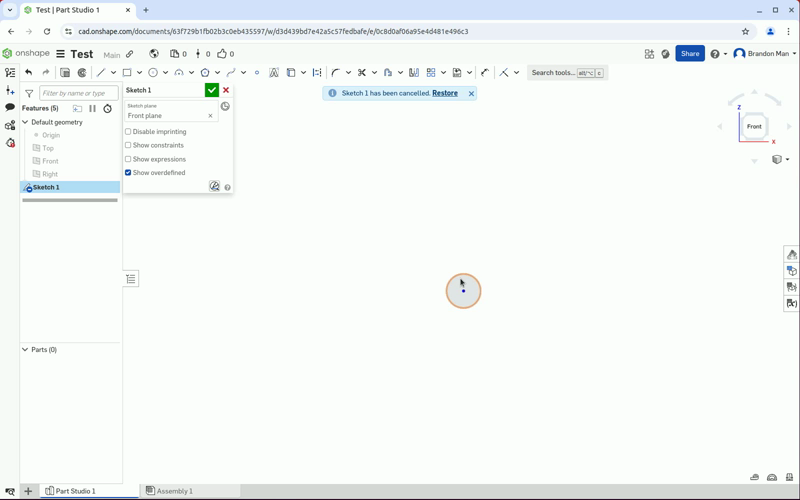
scroll(6)
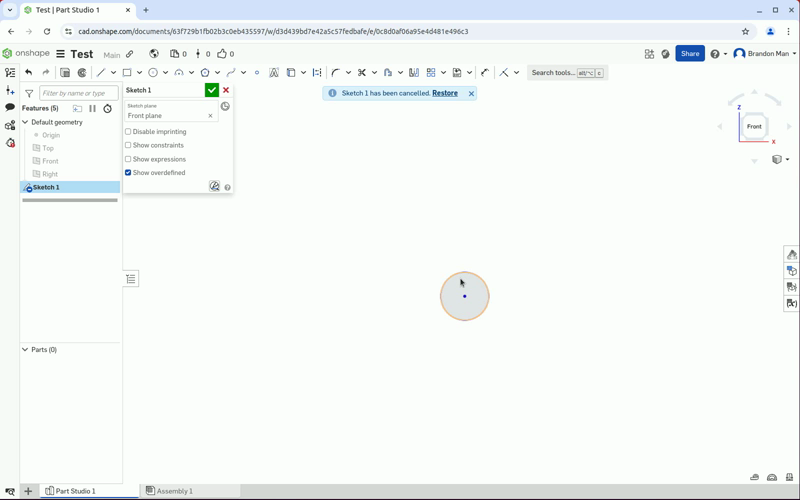
scroll(6)
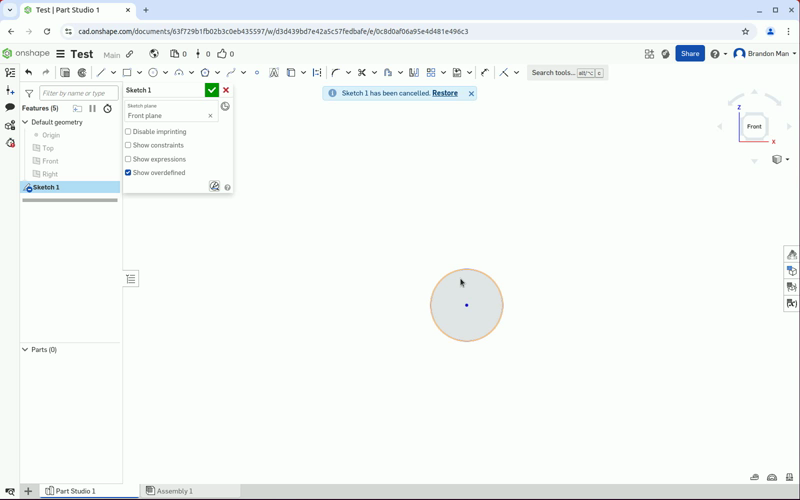
scroll(6)
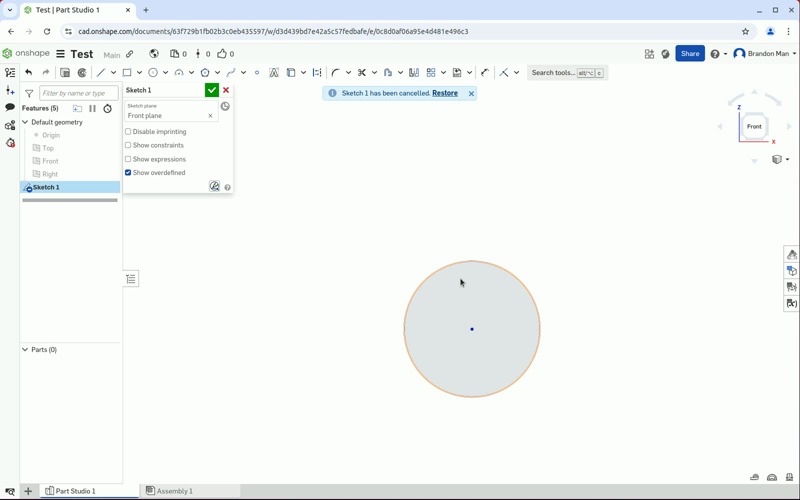
click(460, 278)
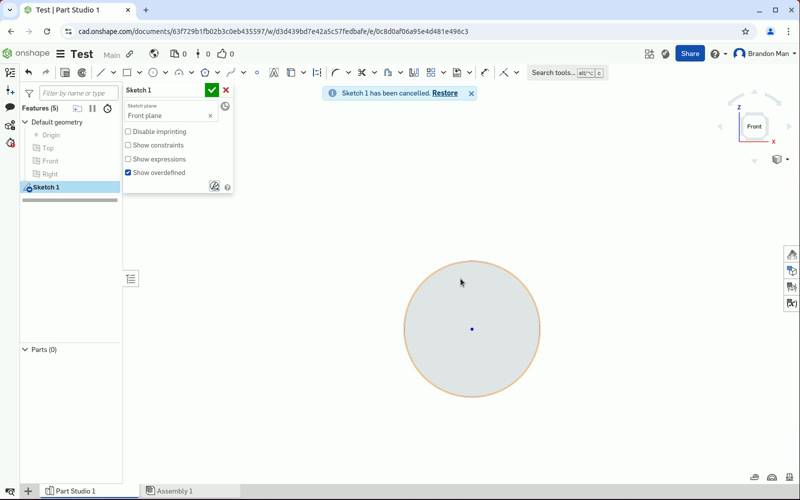
scroll(-6)
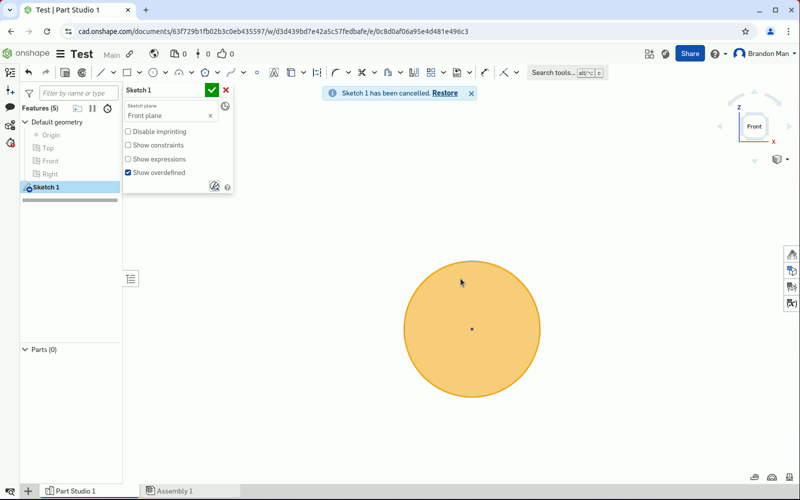
scroll(-6)
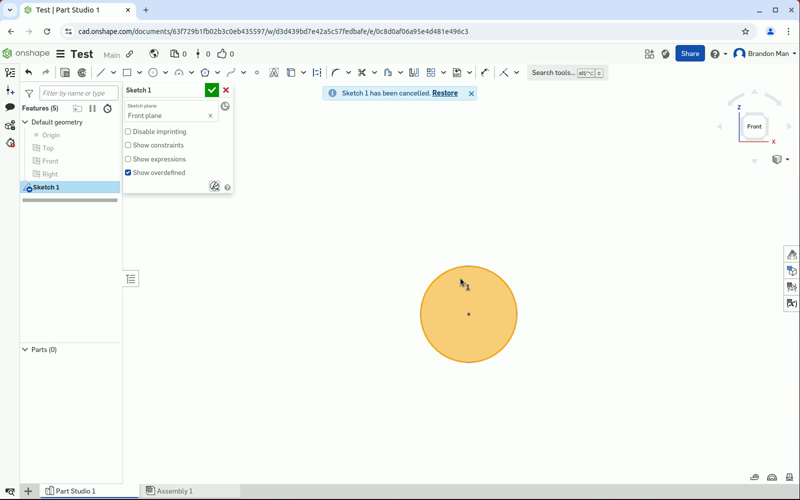
scroll(-6)
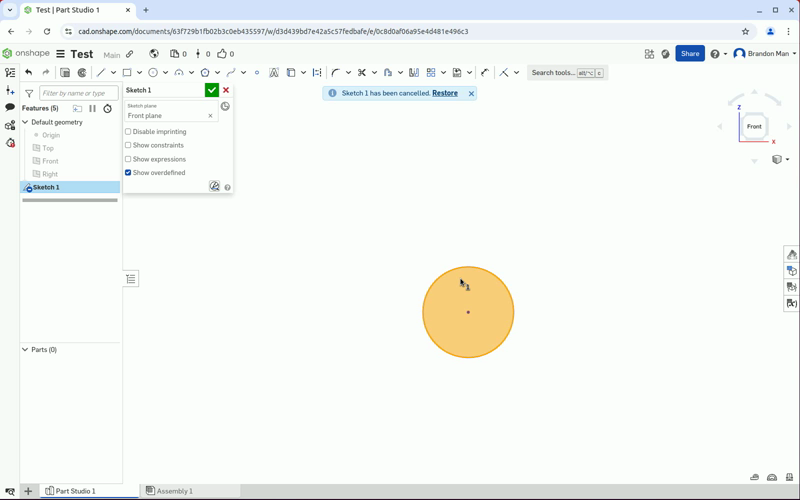
scroll(-6)
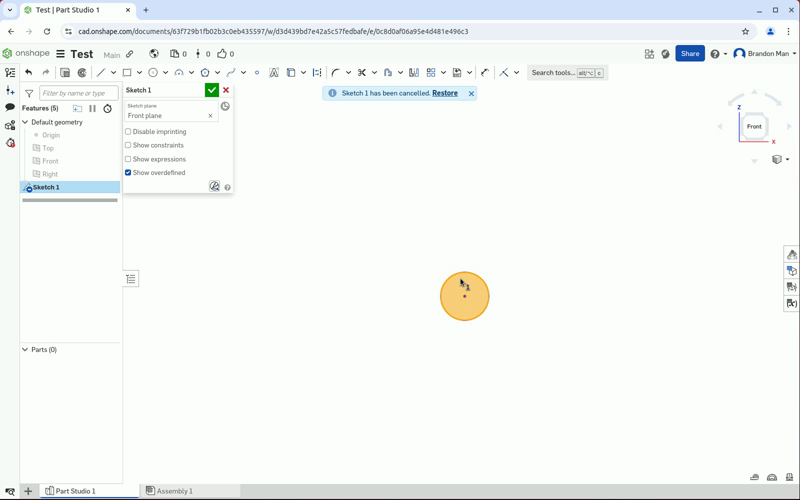
scroll(-6)
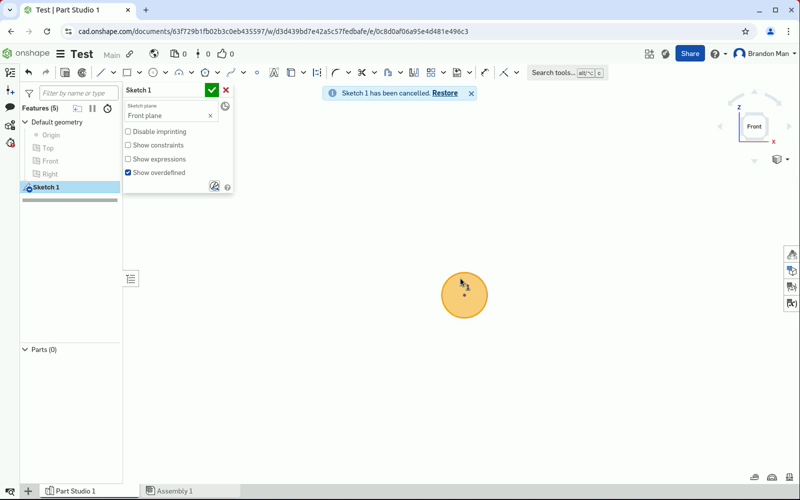
scroll(-6)
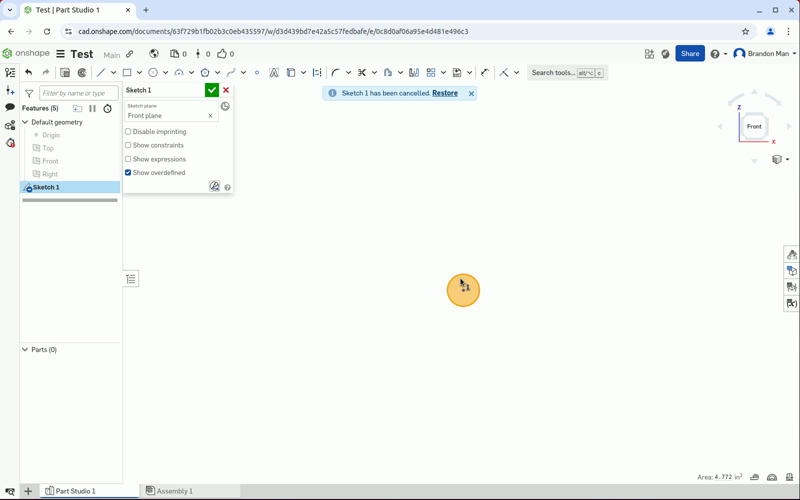
scroll(-6)
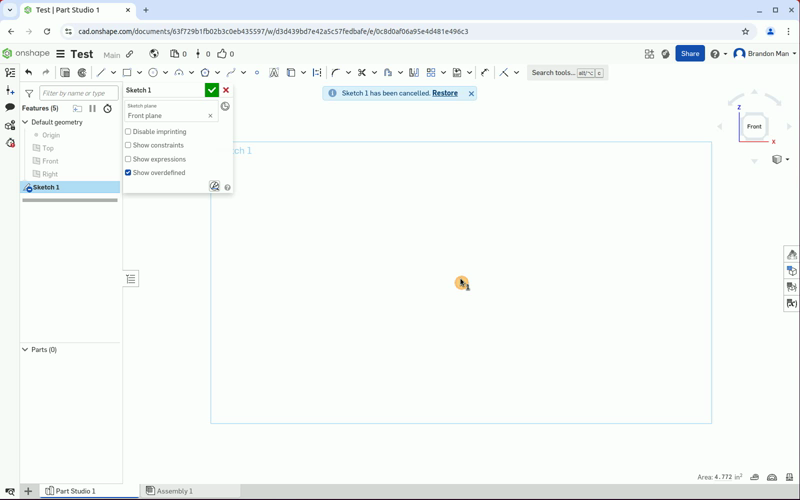
mouse_move(73, 352)
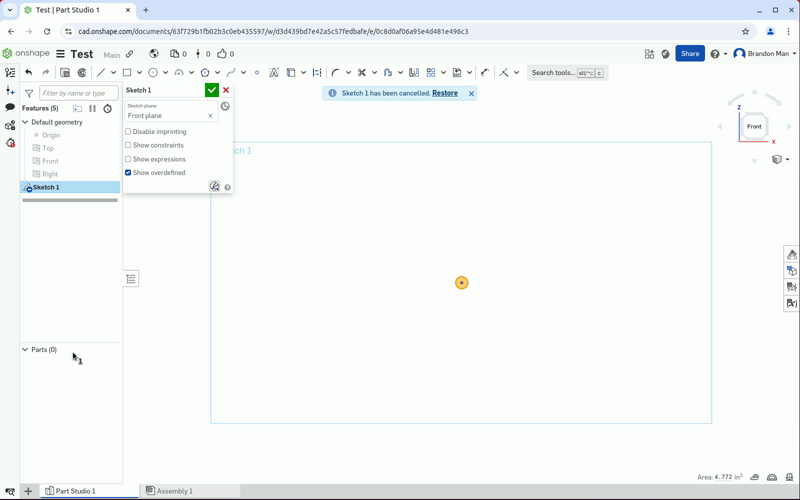
key(shift+y)
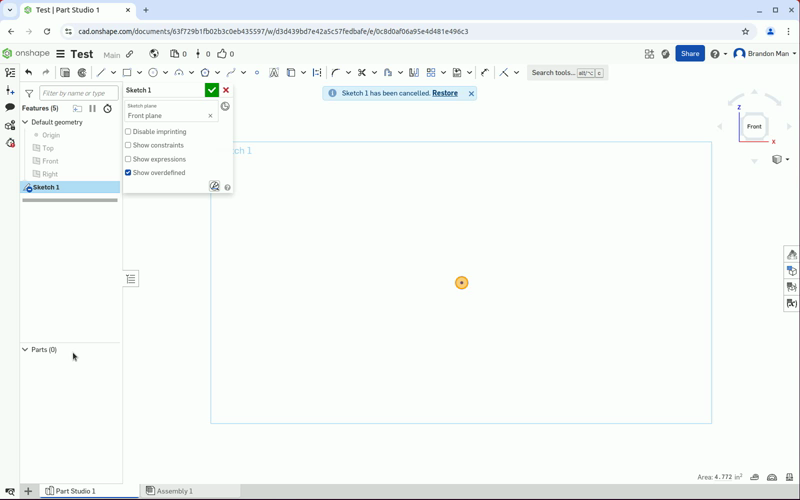
key(shift+e)
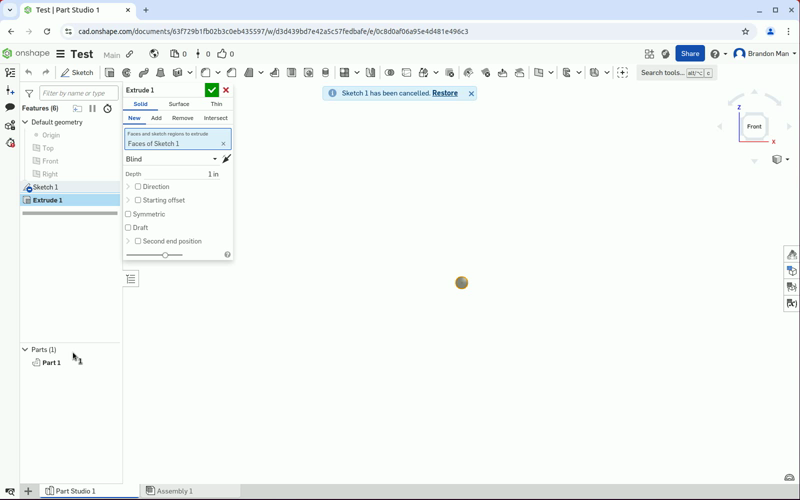
mouse_move(143, 106)
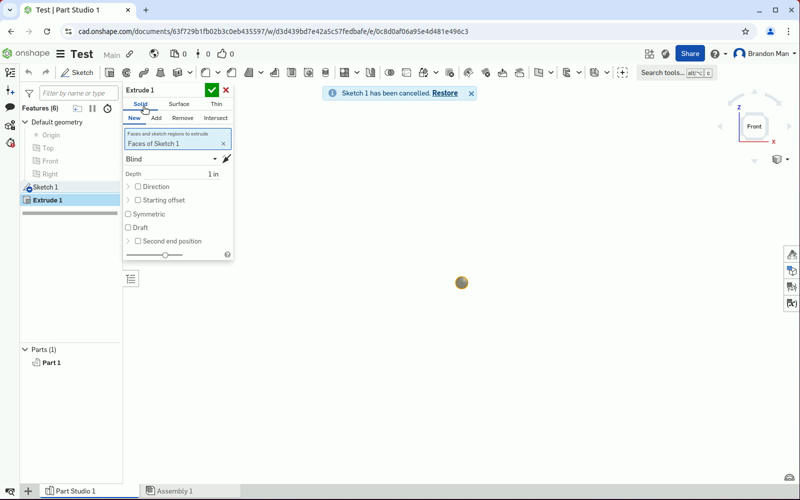
click(143, 106)
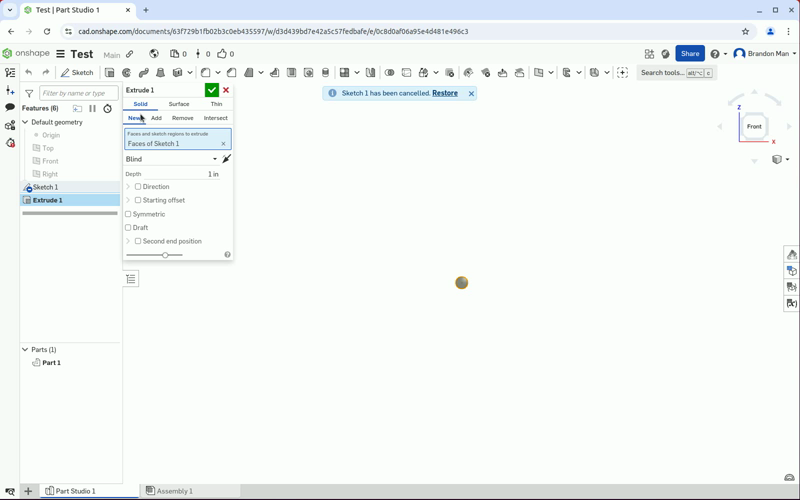
mouse_move(137, 120)
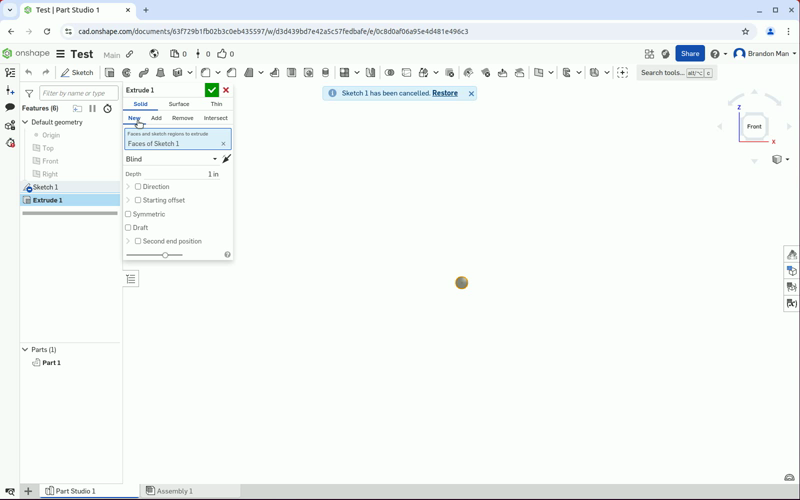
click(137, 120)
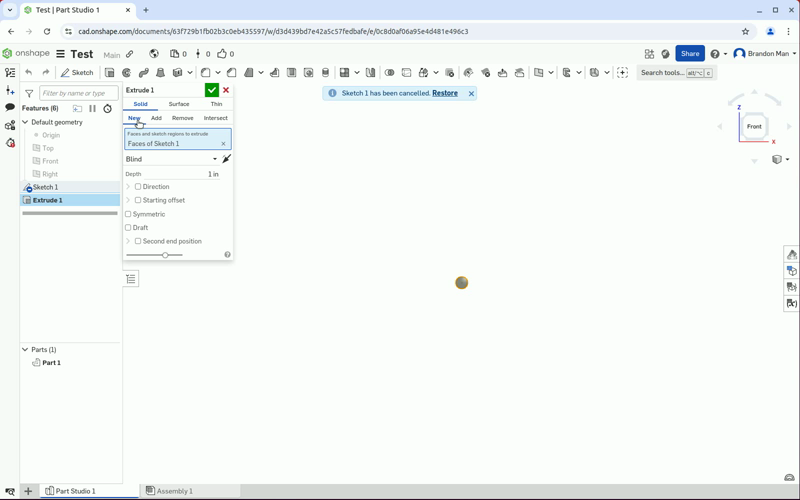
key(tab, 4)
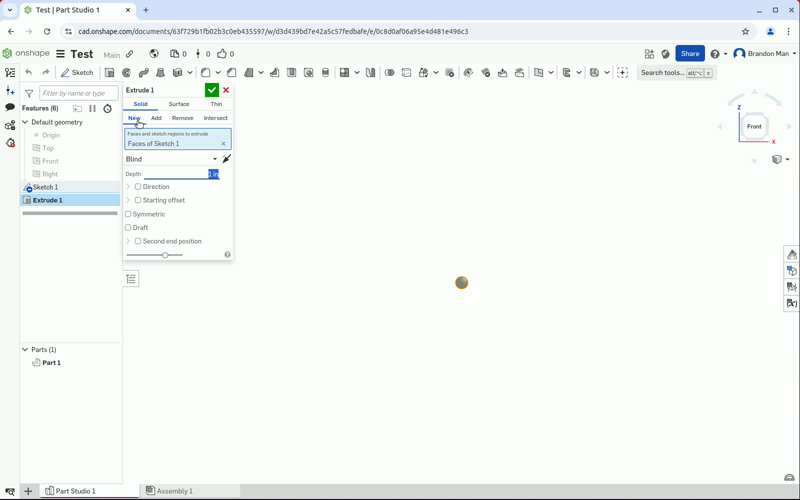
text(23.108)
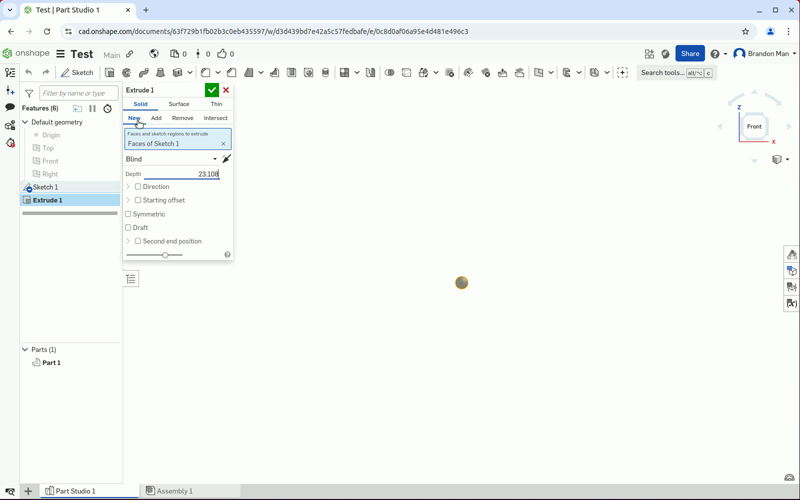
key(enter)
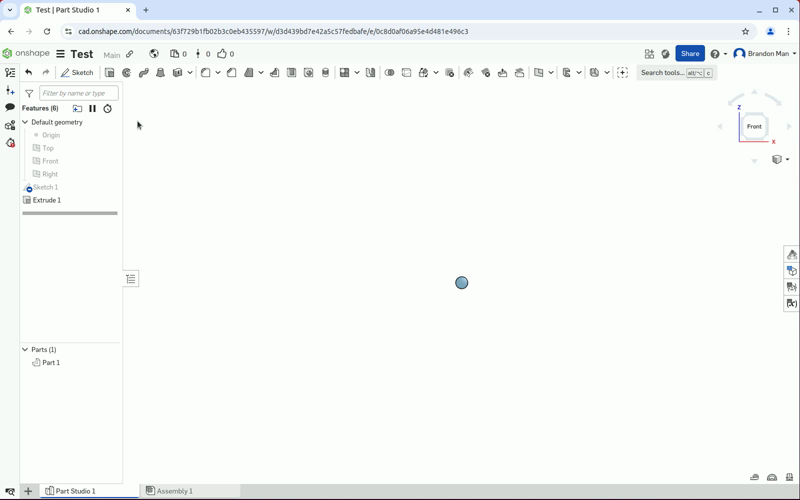
key(shift+h)
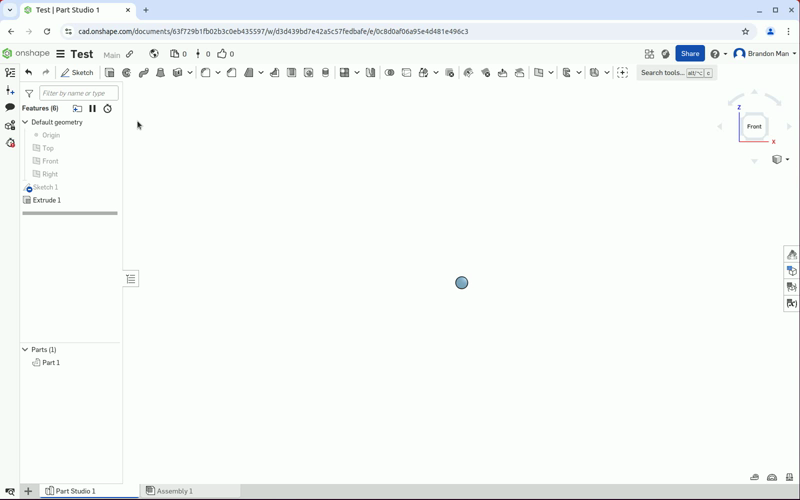
key(shift+h)
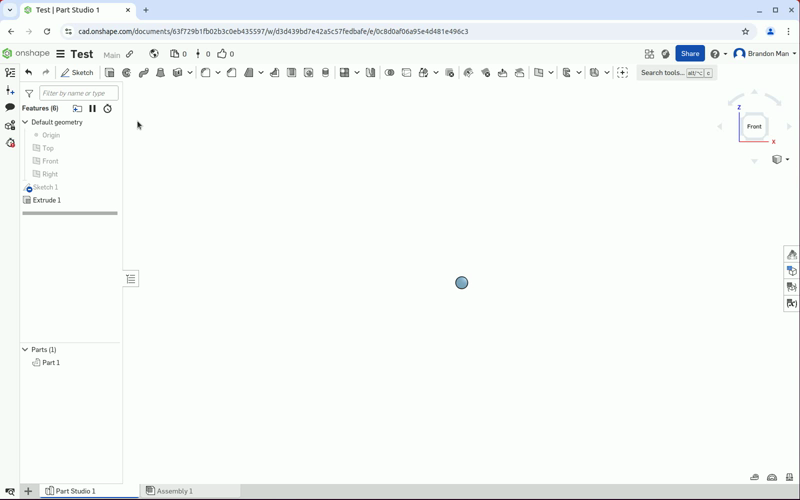
mouse_move(73, 189)
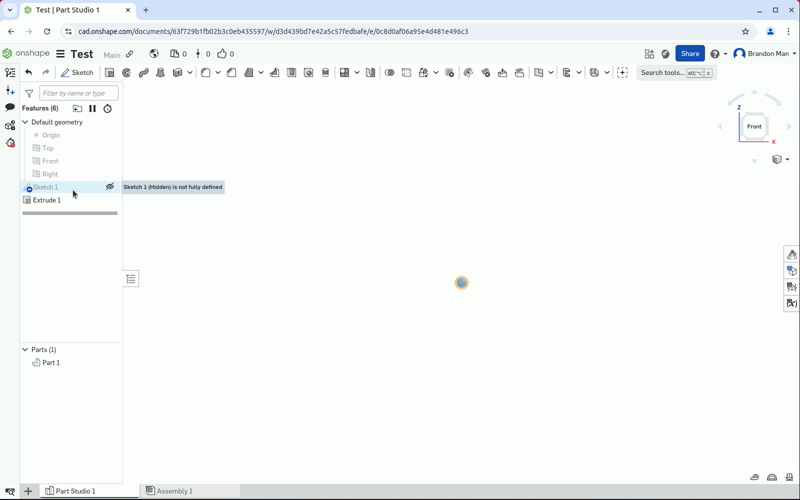
click(73, 189)
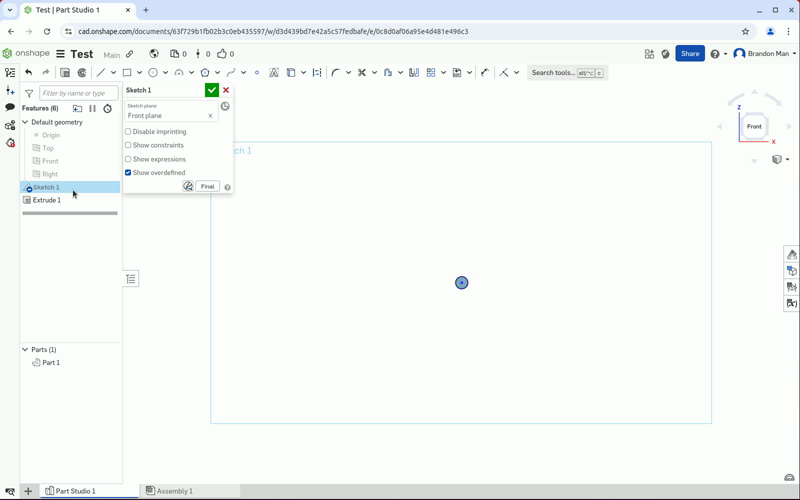
mouse_move(229, 92)
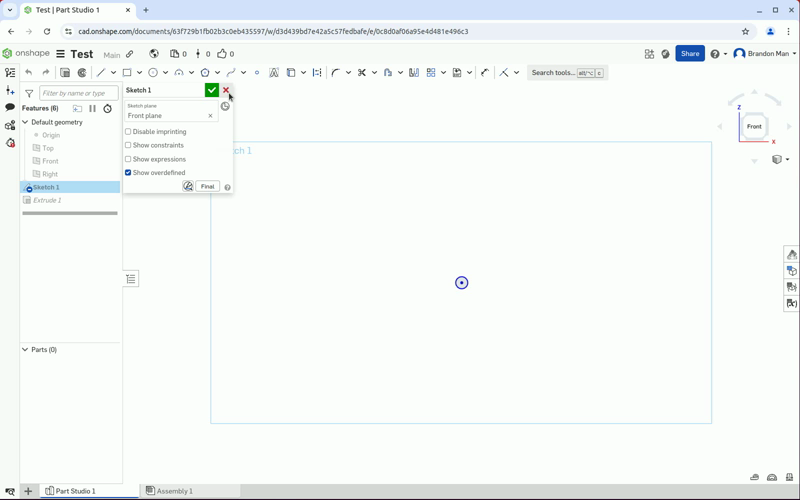
click(229, 92)
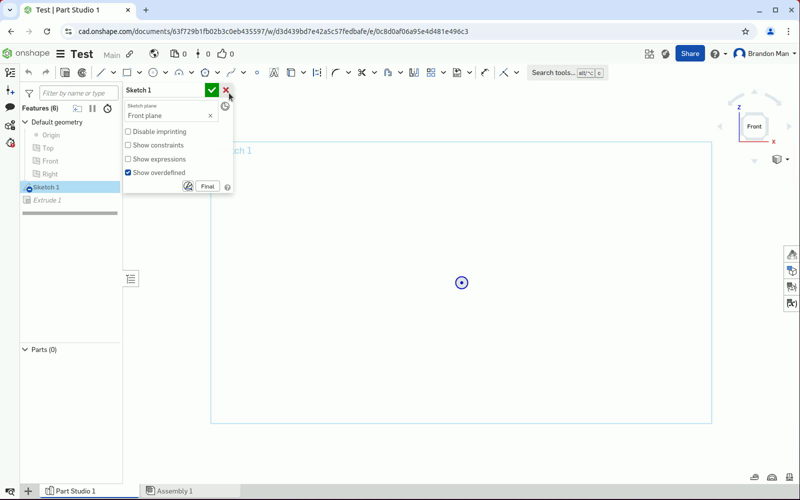
key(shift+s)
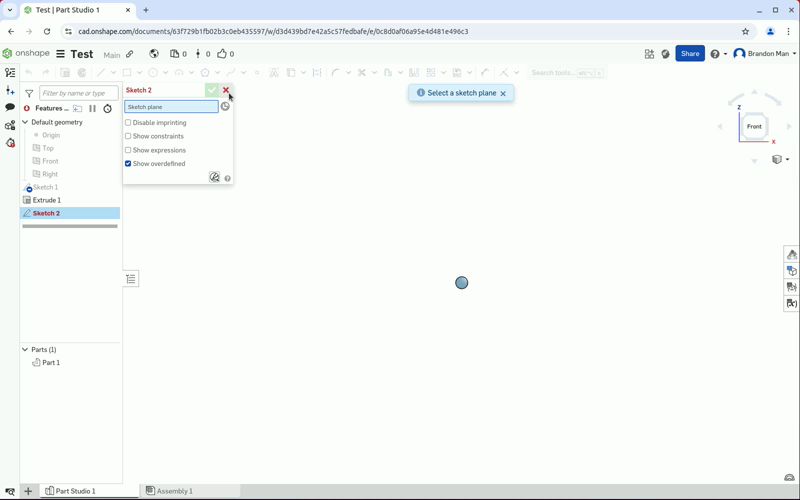
mouse_move(73, 163)
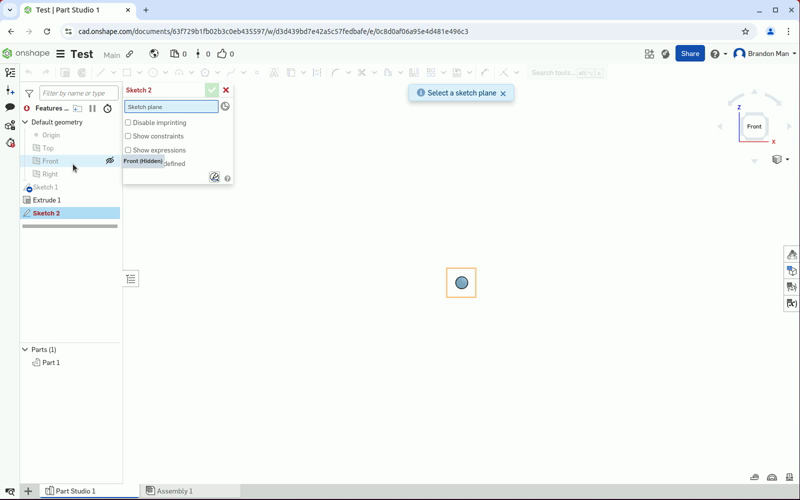
click(73, 163)
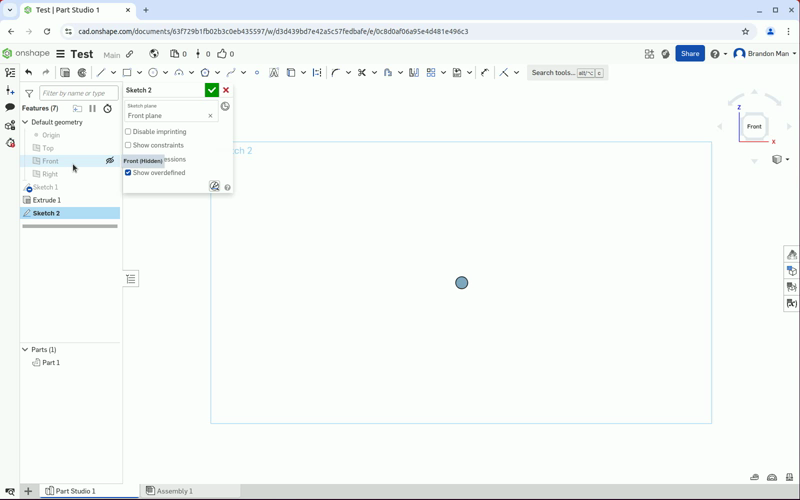
mouse_move(73, 352)
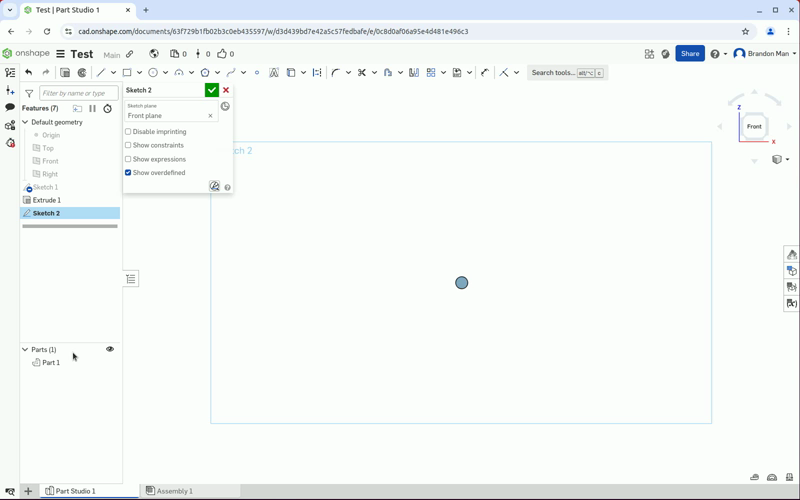
key(y)
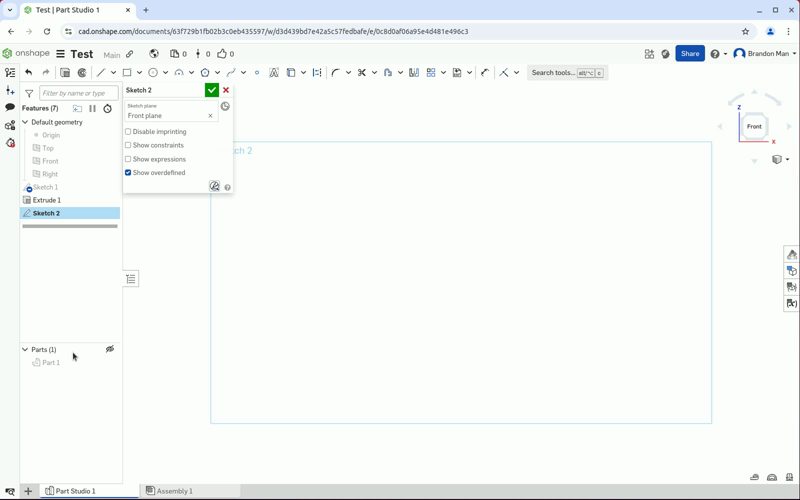
key(c)
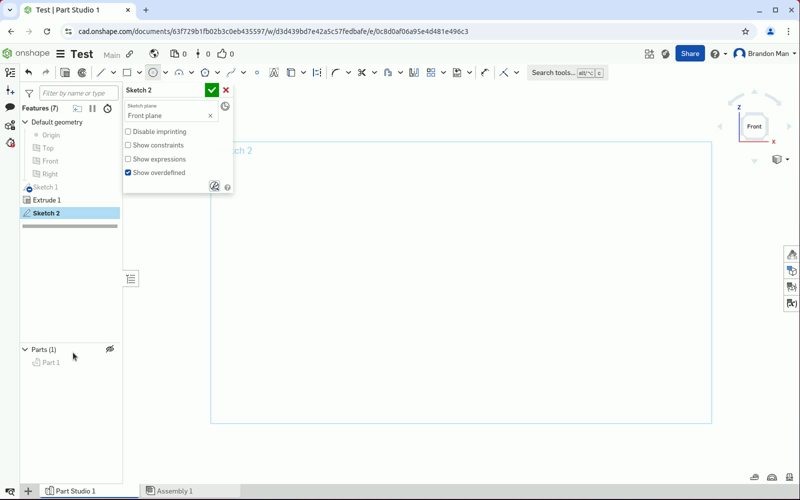
key_down(shift)
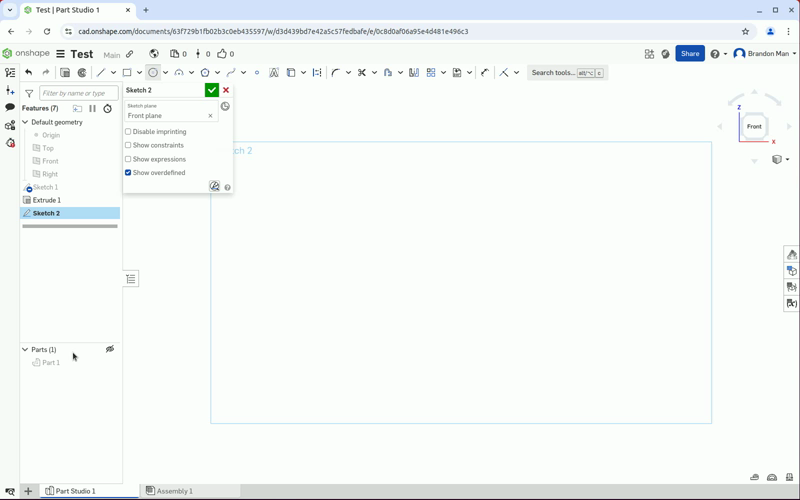
mouse_move(460, 282)
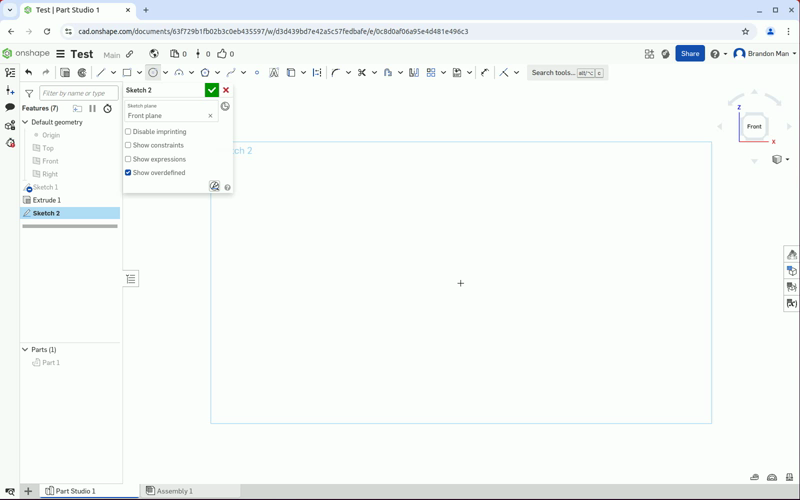
click(460, 282)
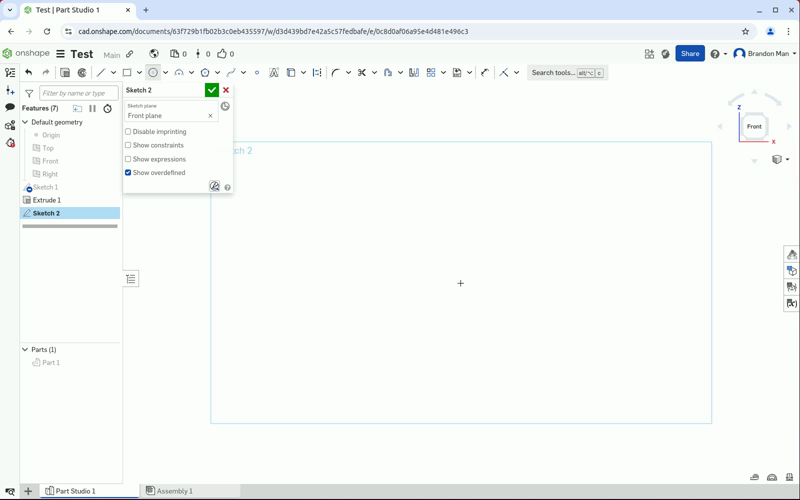
key_up(shift)
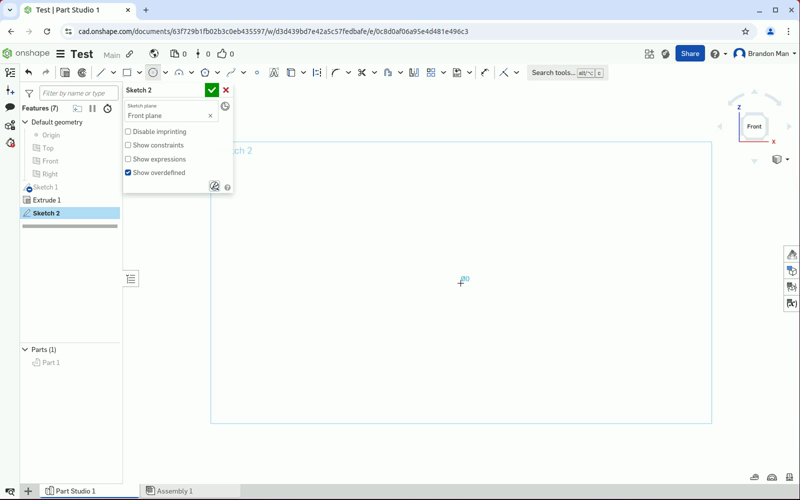
mouse_move(468, 282)
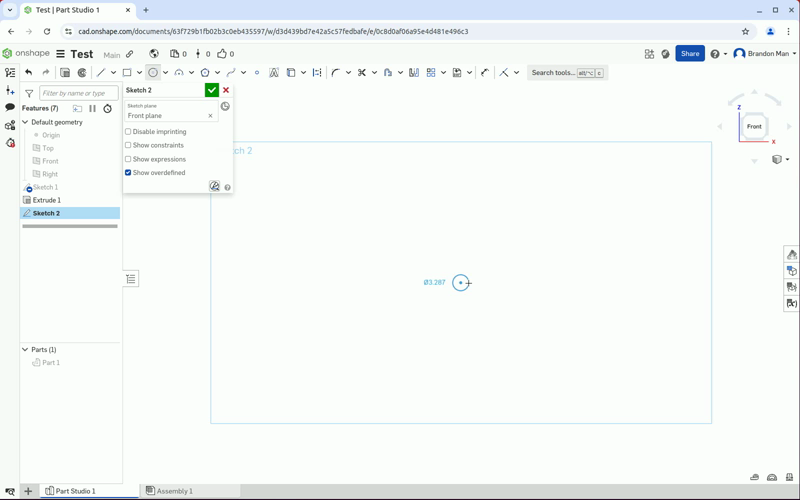
click(468, 282)
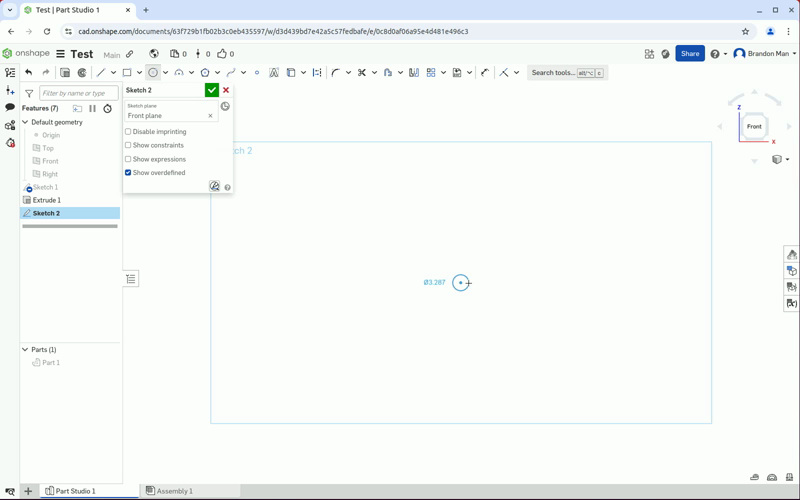
key(esc)
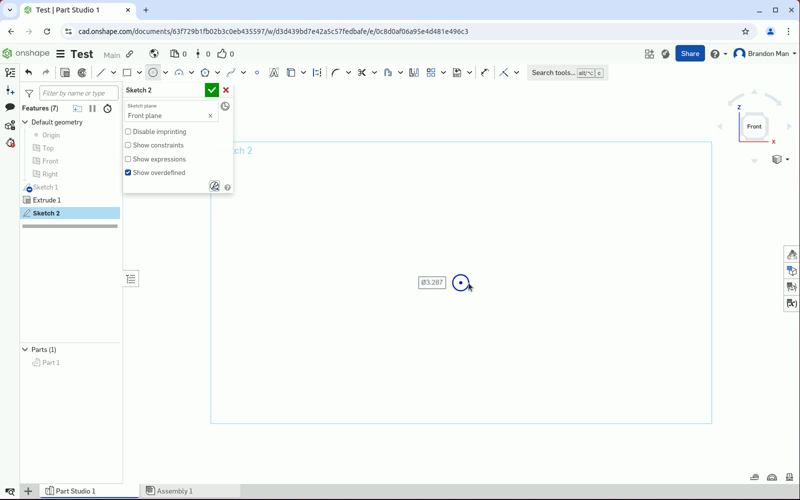
key(c)
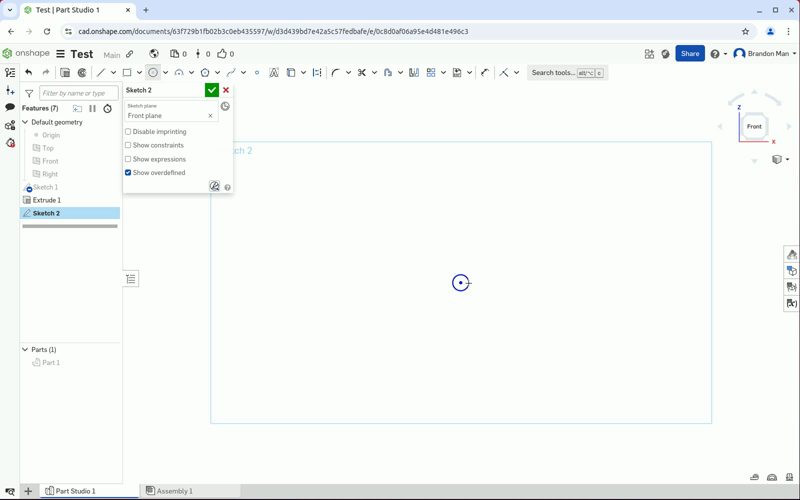
key_down(shift)
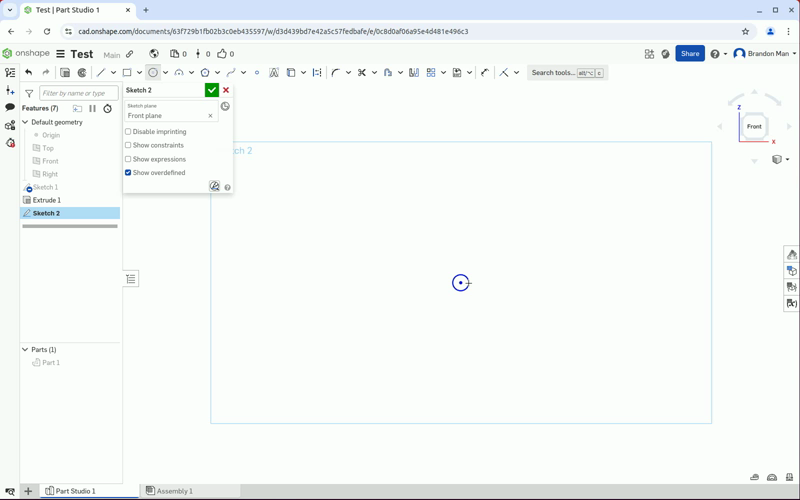
mouse_move(460, 282)
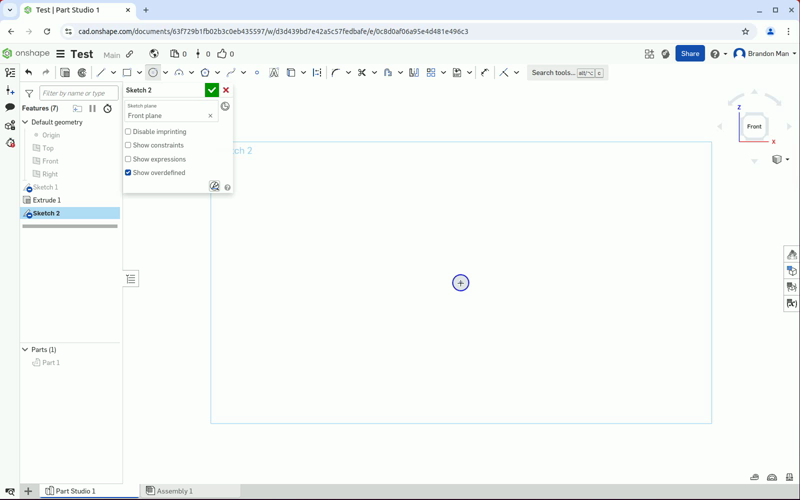
click(460, 282)
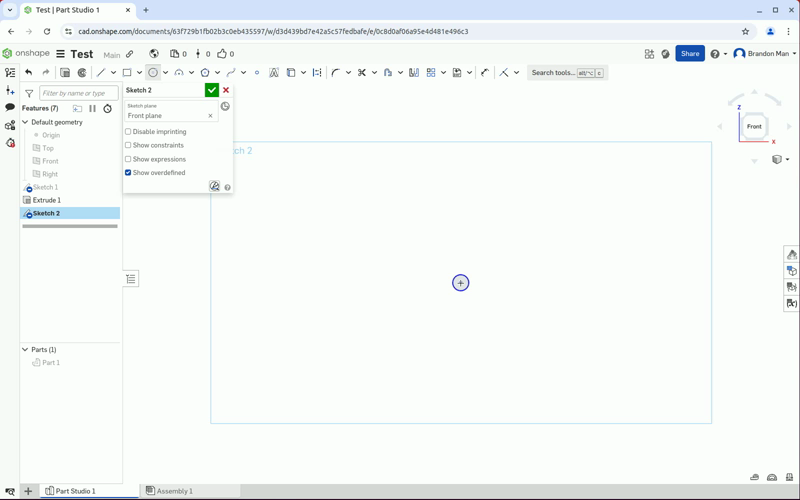
key_up(shift)
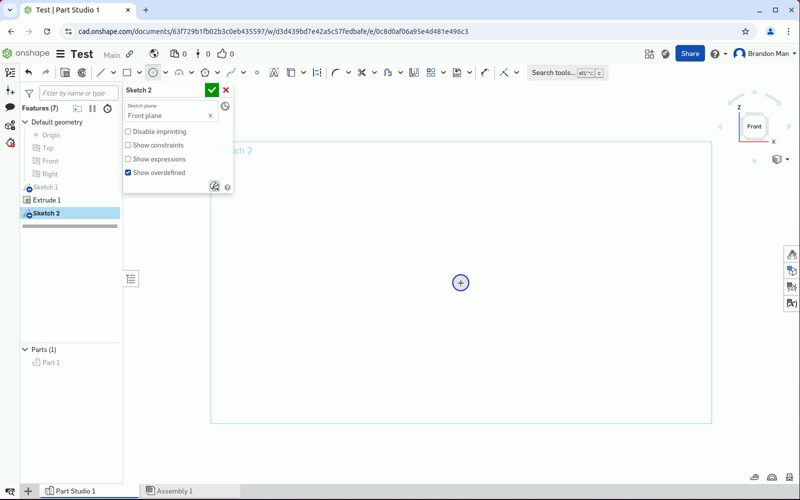
mouse_move(466, 282)
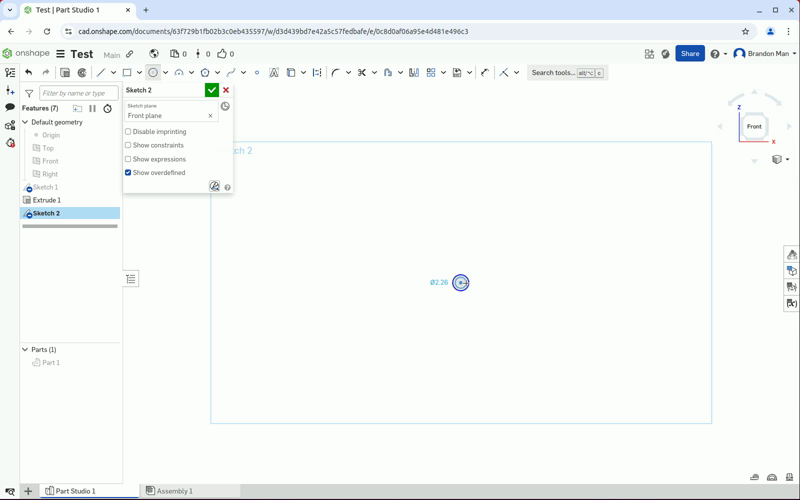
scroll(6)
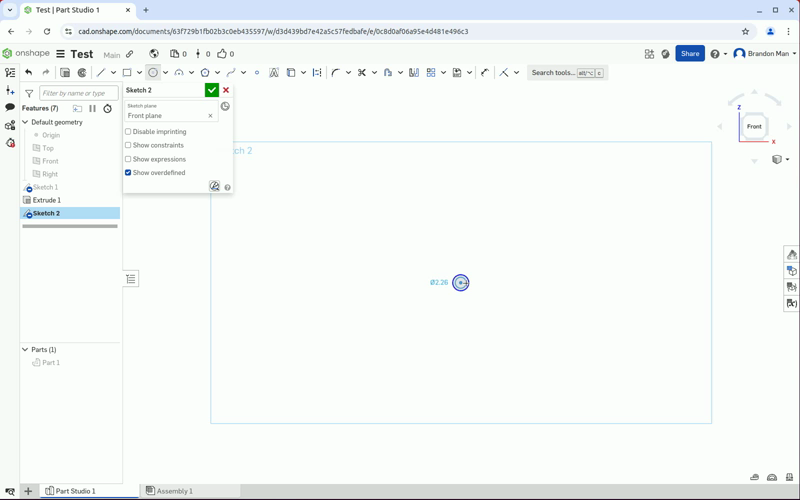
scroll(6)
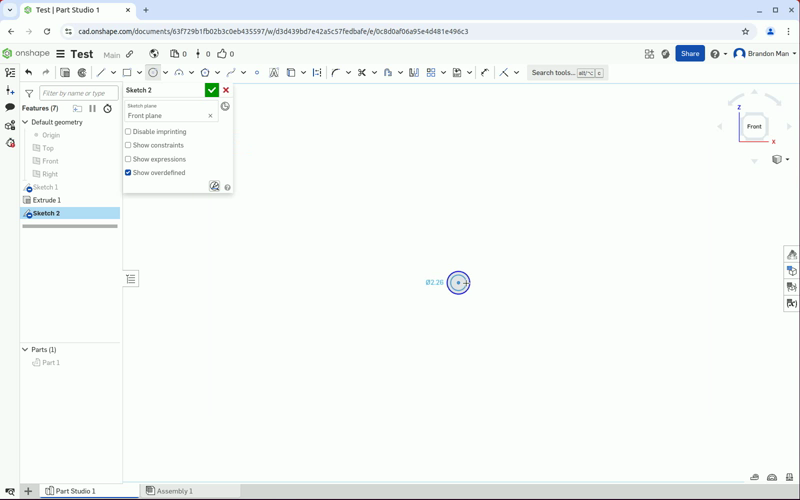
scroll(6)
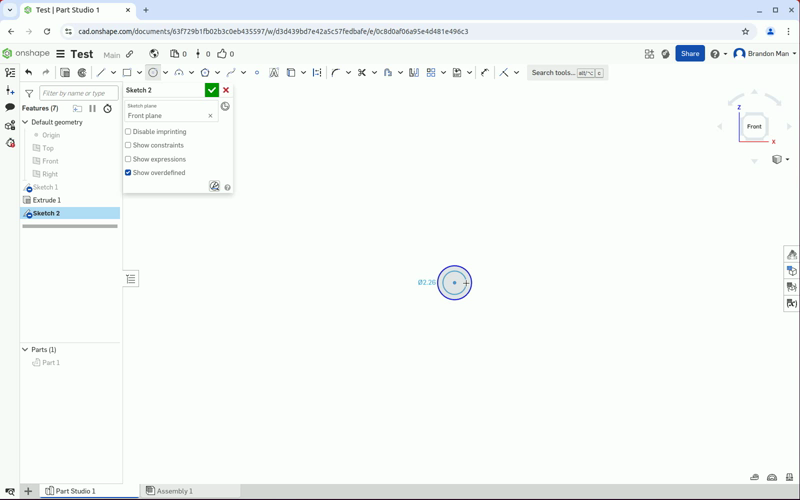
scroll(6)
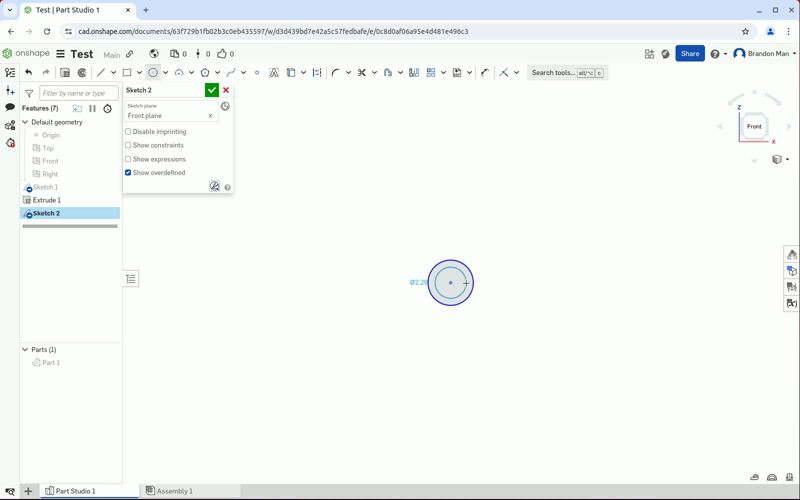
scroll(6)
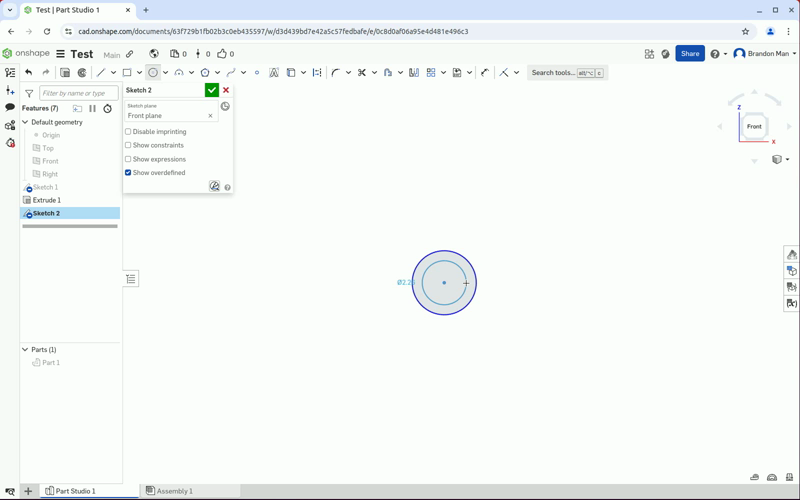
scroll(6)
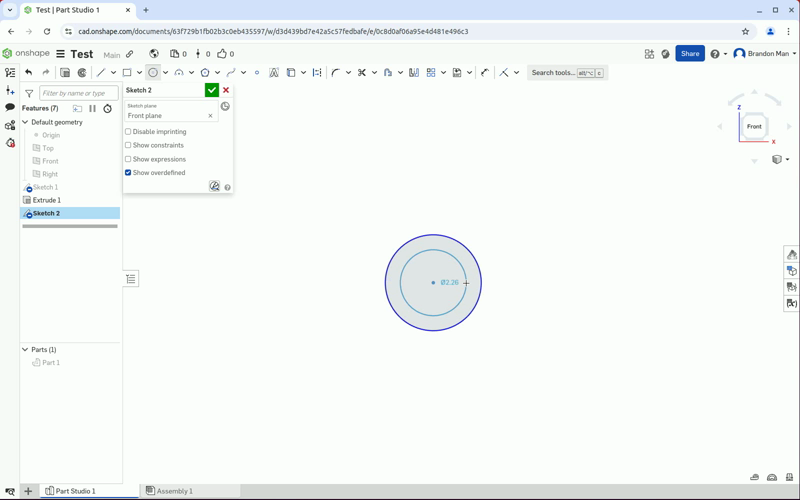
scroll(6)
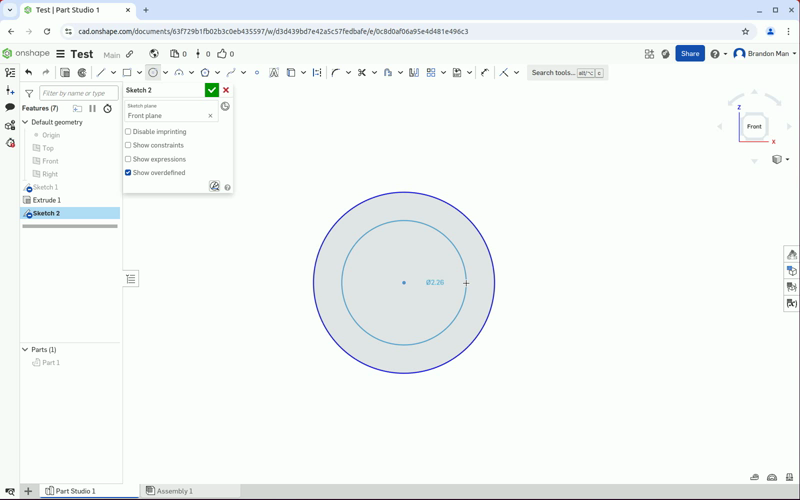
click(466, 282)
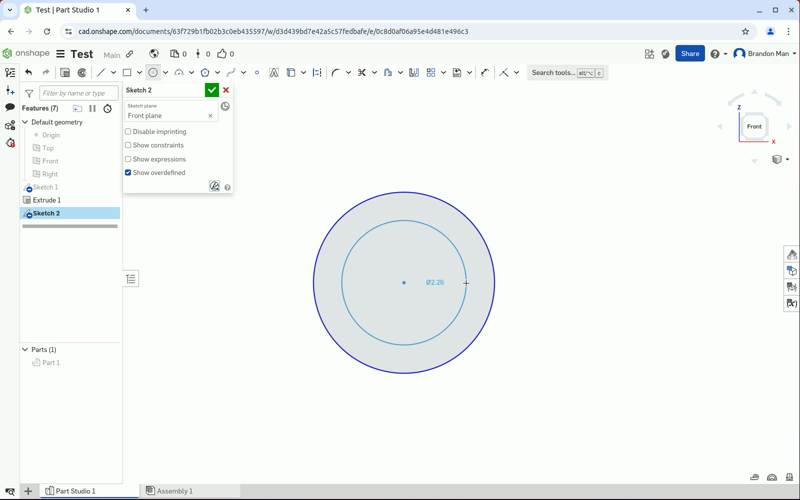
scroll(-6)
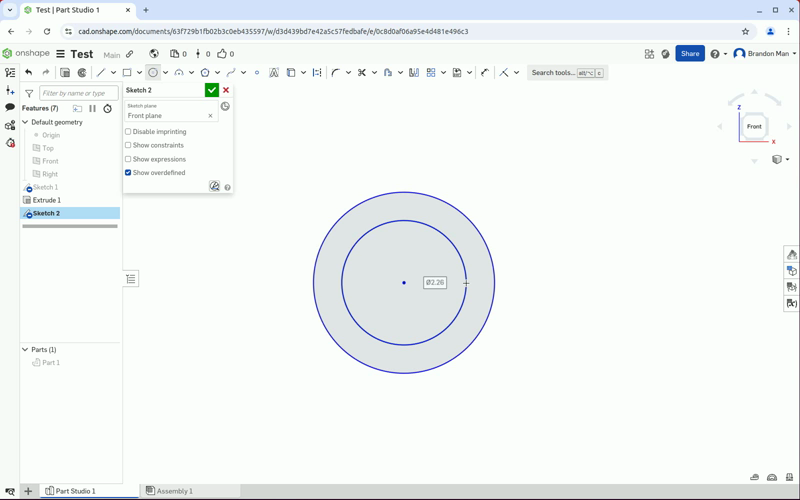
scroll(-6)
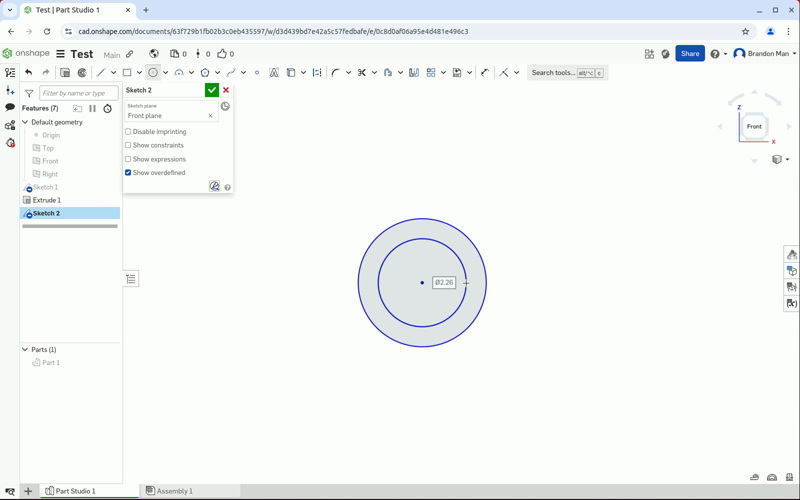
scroll(-6)
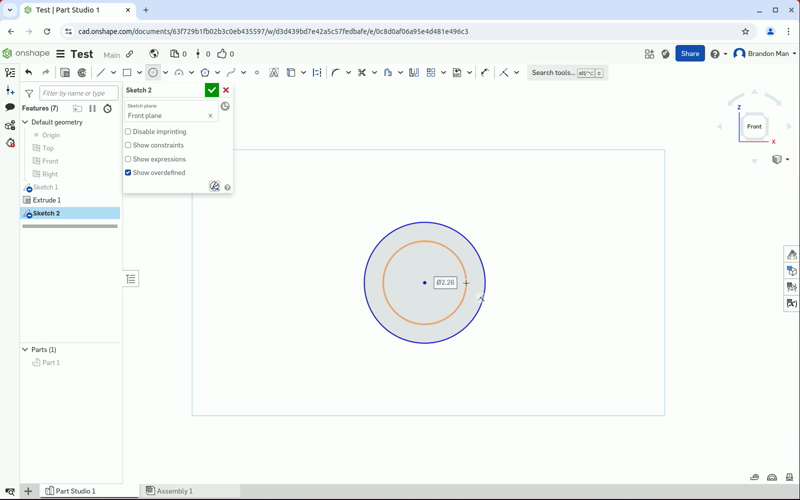
scroll(-6)
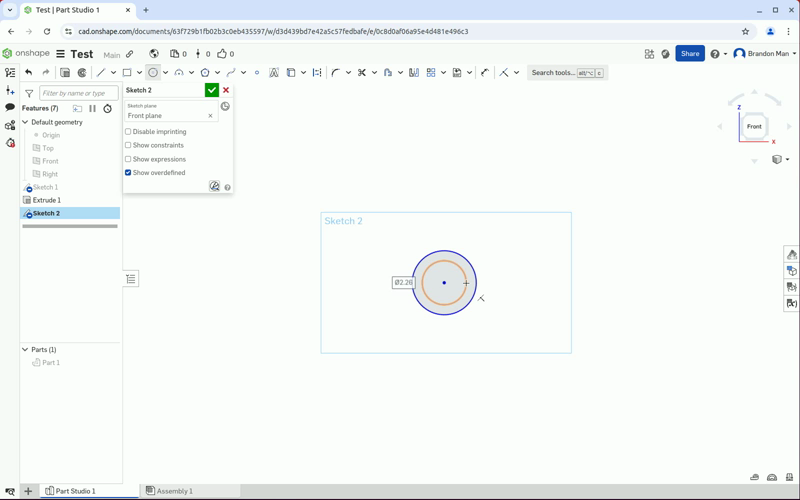
scroll(-6)
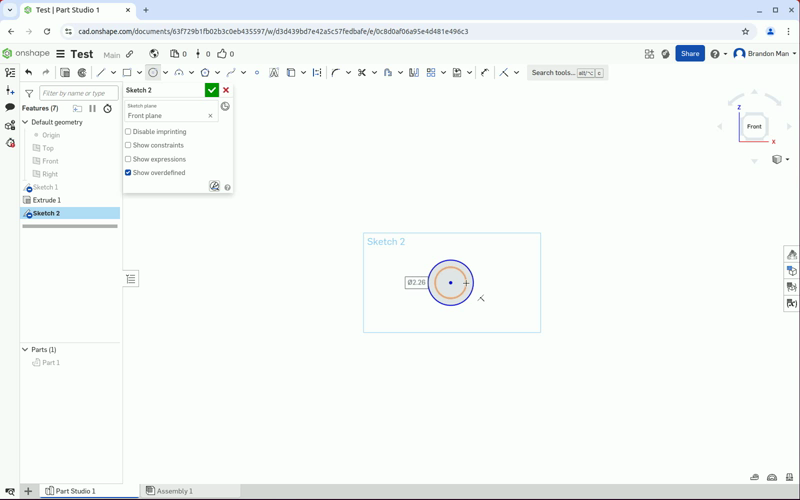
scroll(-6)
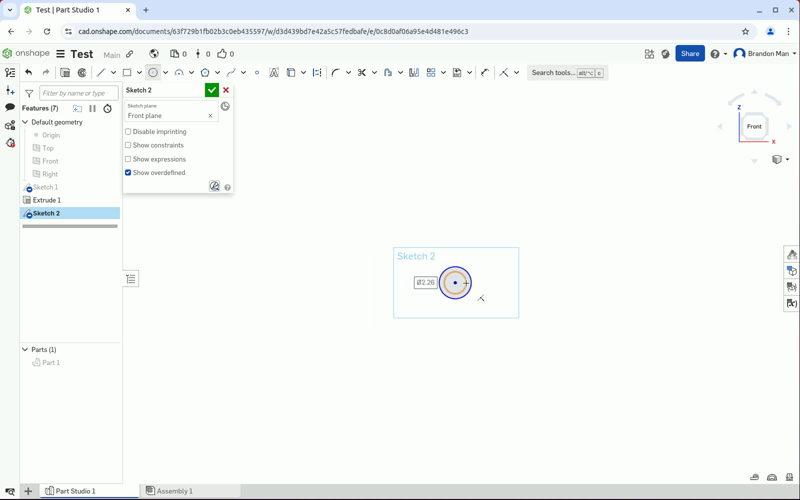
scroll(-6)
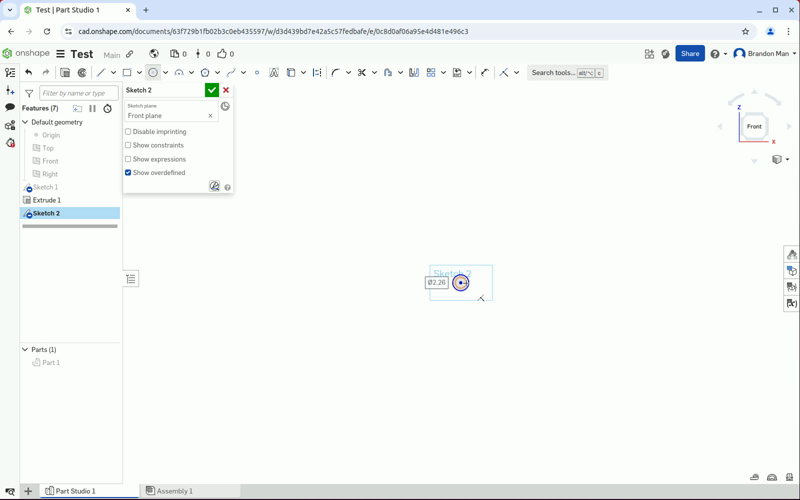
key(esc)
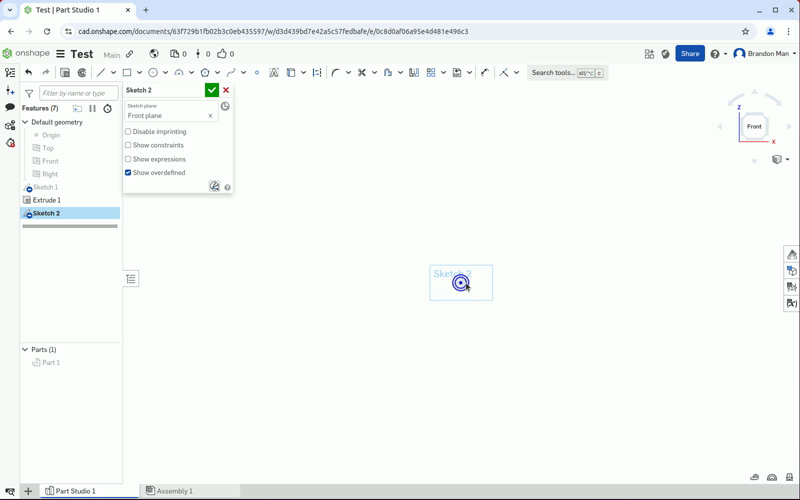
mouse_move(464, 276)
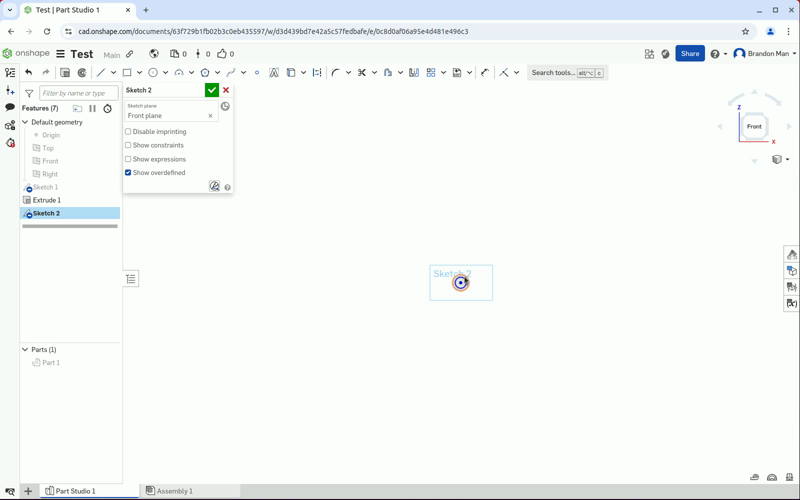
scroll(6)
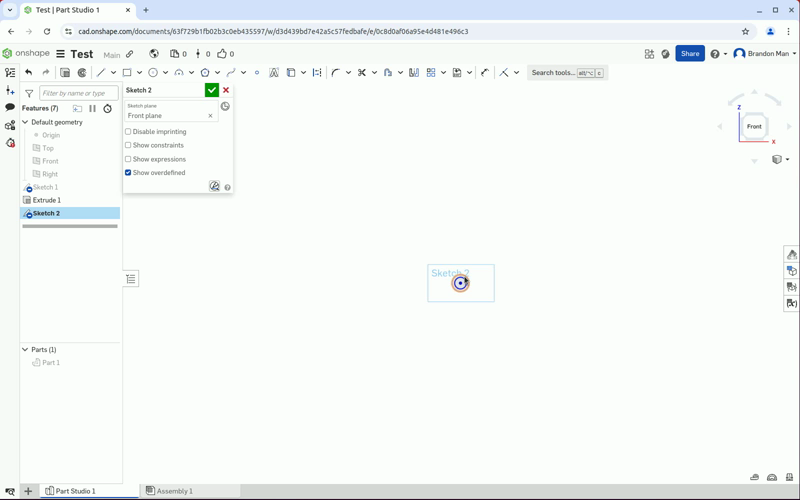
scroll(6)
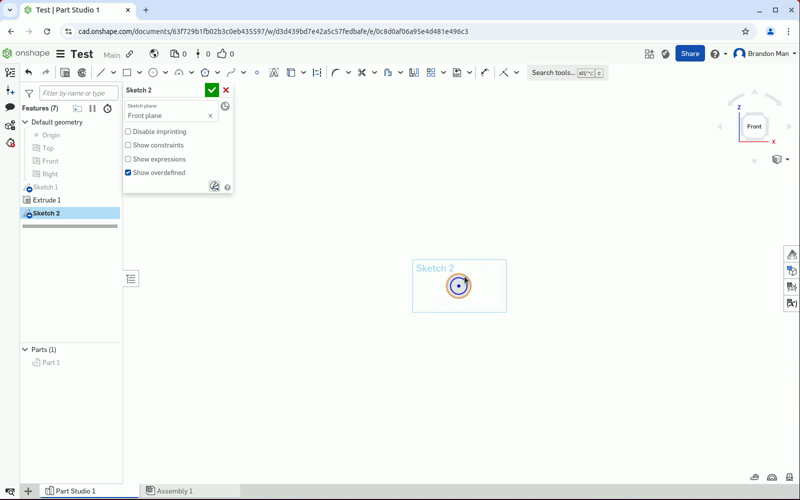
scroll(6)
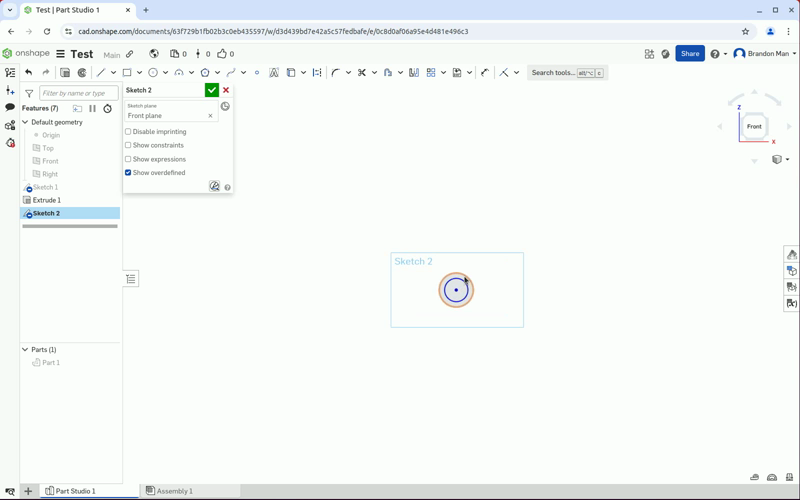
scroll(6)
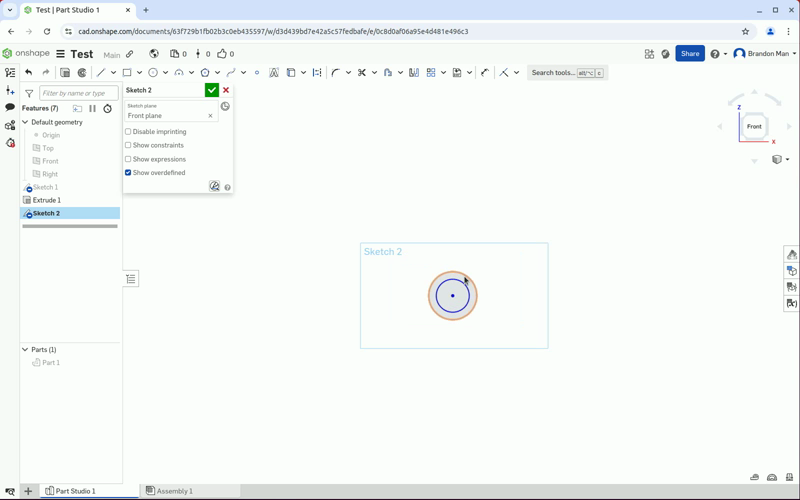
scroll(6)
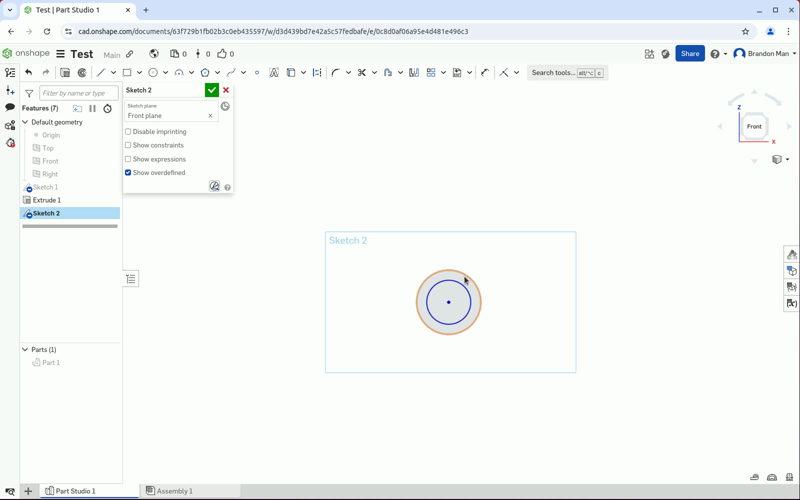
scroll(6)
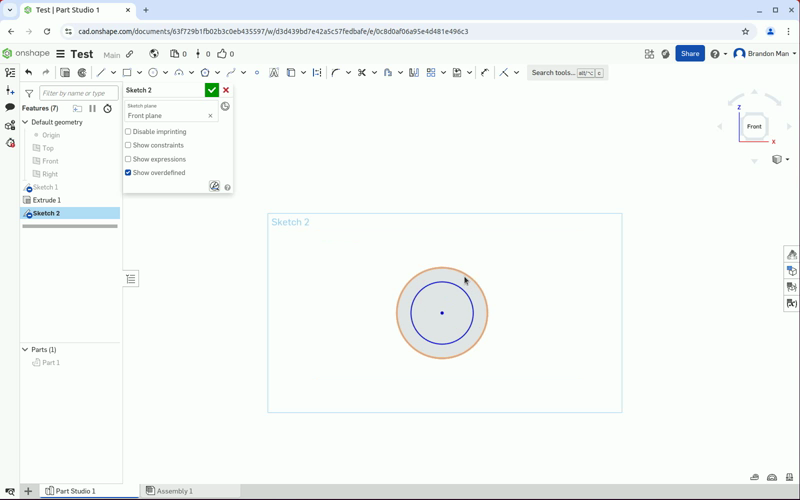
scroll(6)
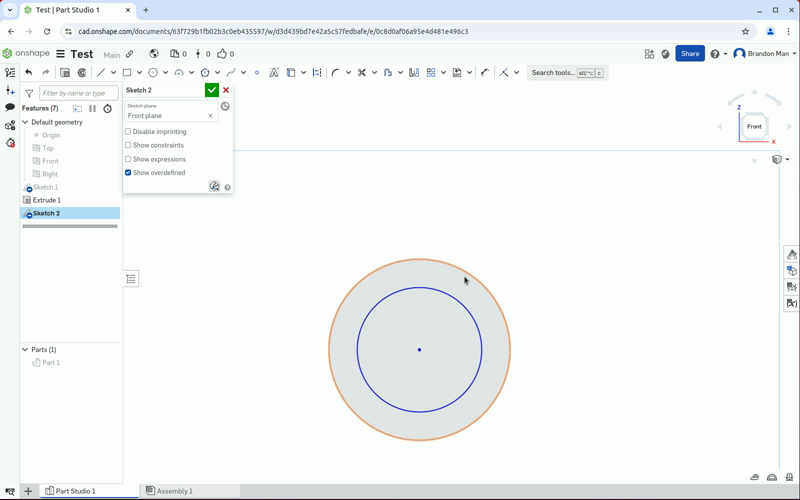
click(464, 276)
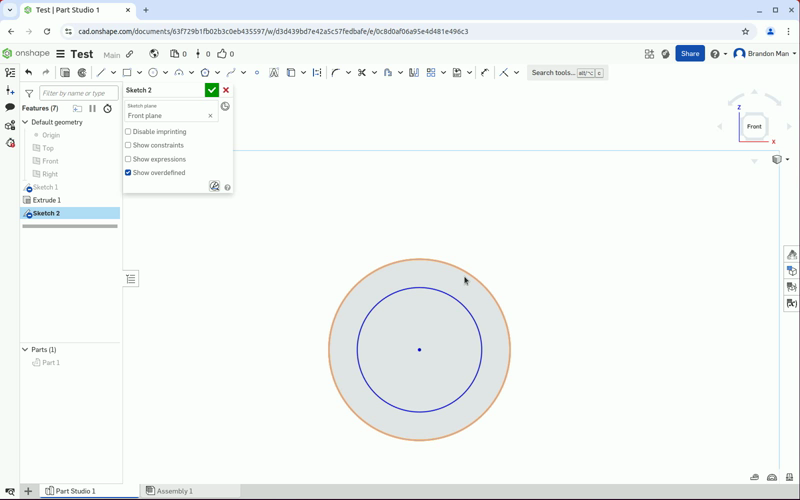
scroll(-6)
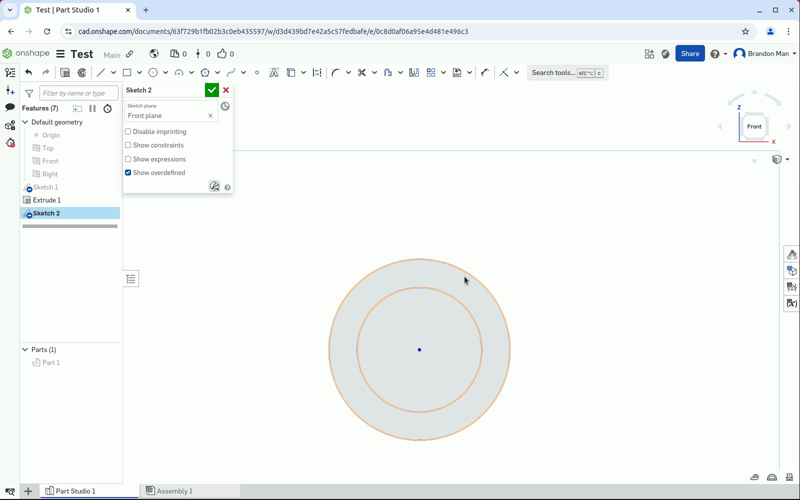
scroll(-6)
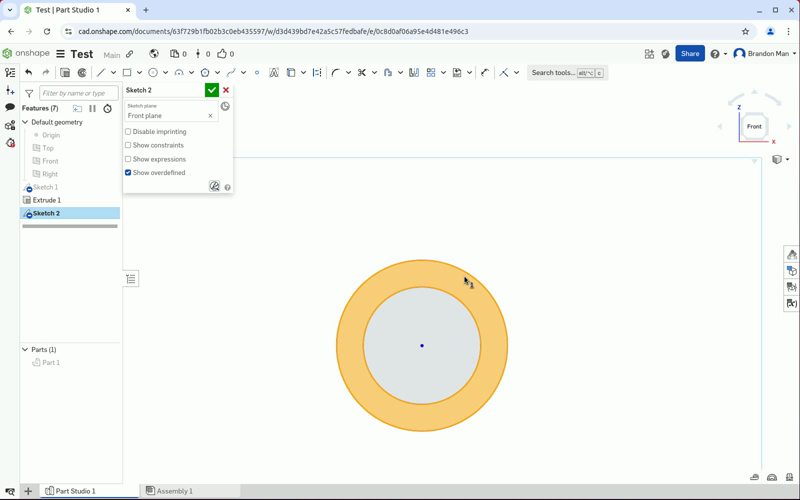
scroll(-6)
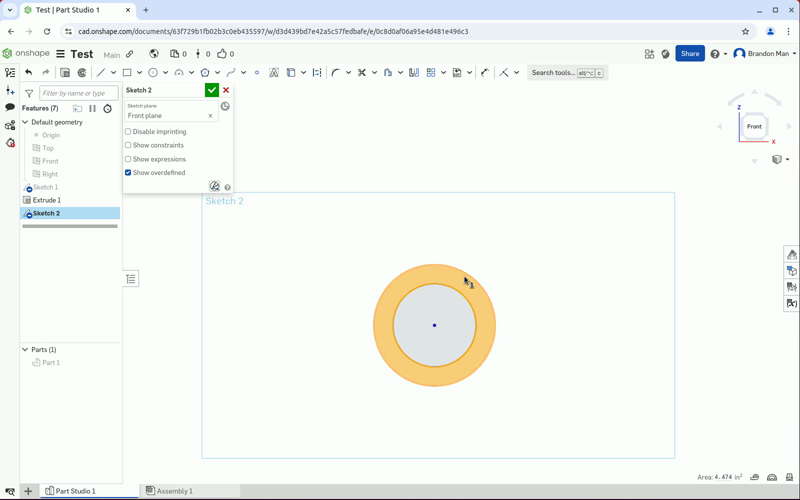
scroll(-6)
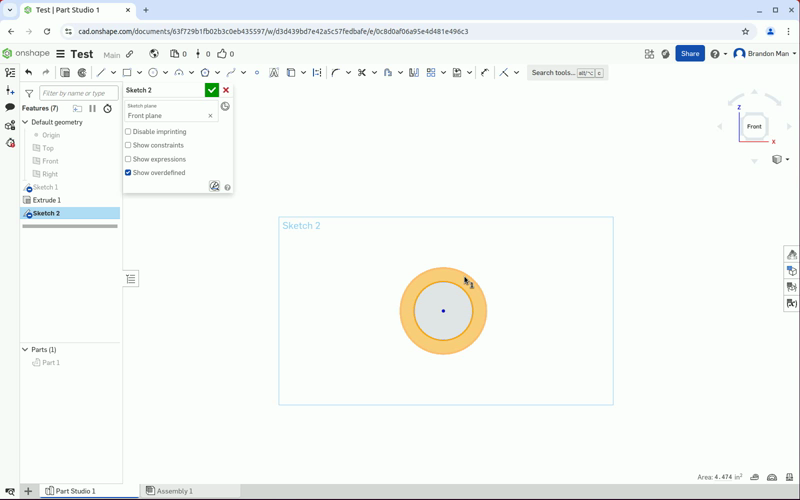
scroll(-6)
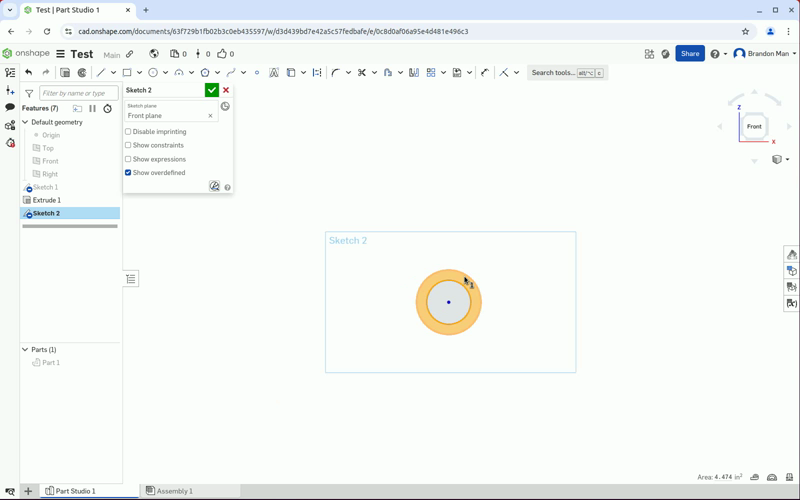
scroll(-6)
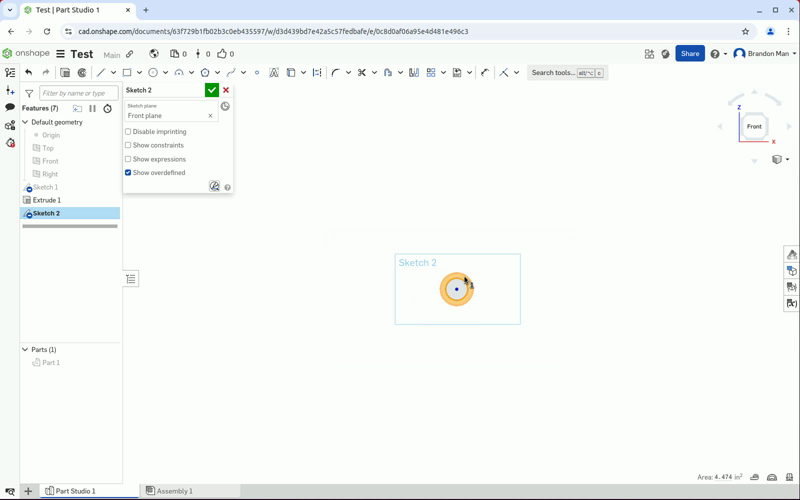
scroll(-6)
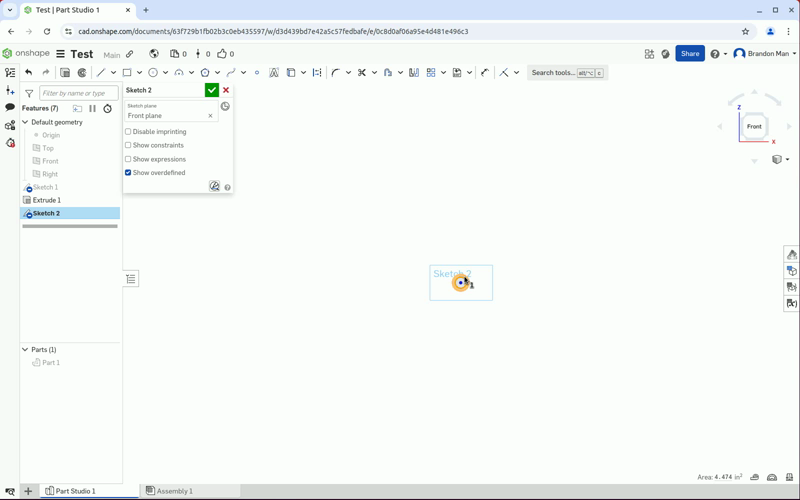
mouse_move(73, 352)
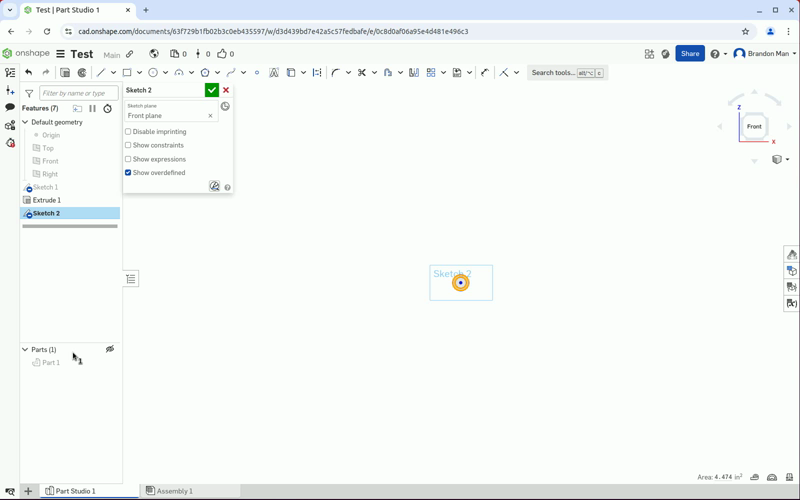
key(shift+y)
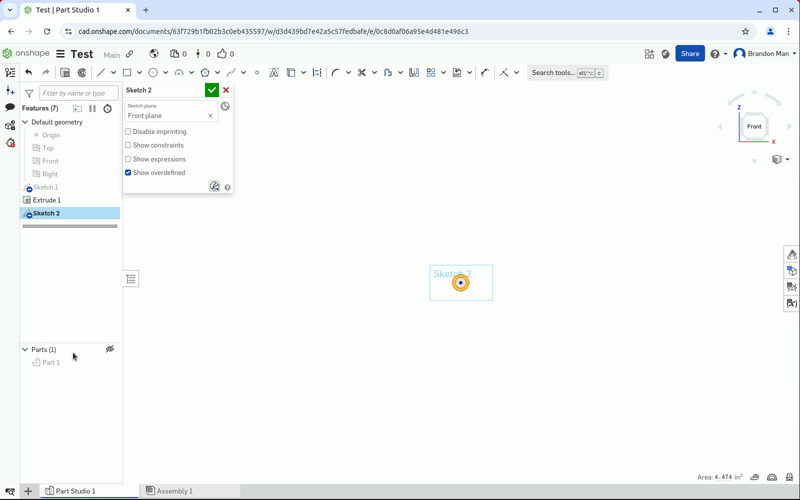
key(shift+e)
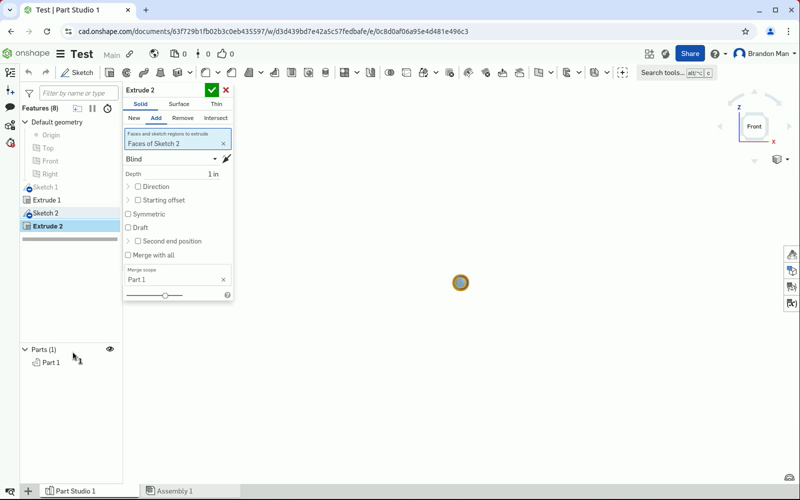
mouse_move(143, 106)
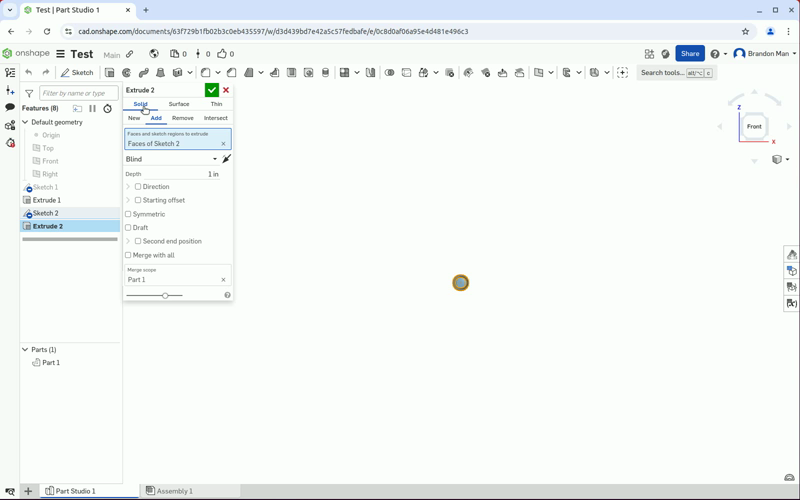
click(143, 106)
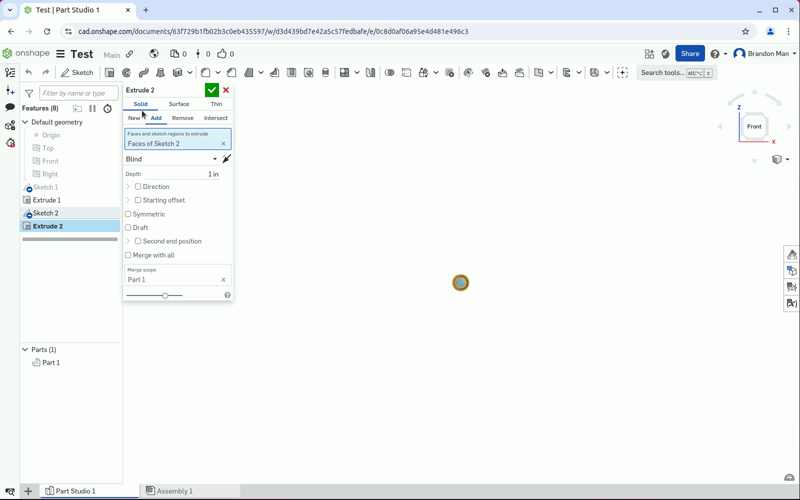
mouse_move(137, 120)
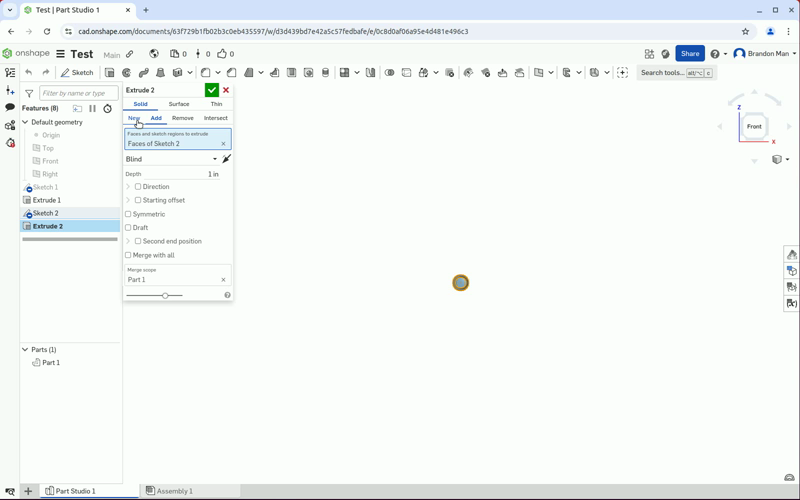
click(137, 120)
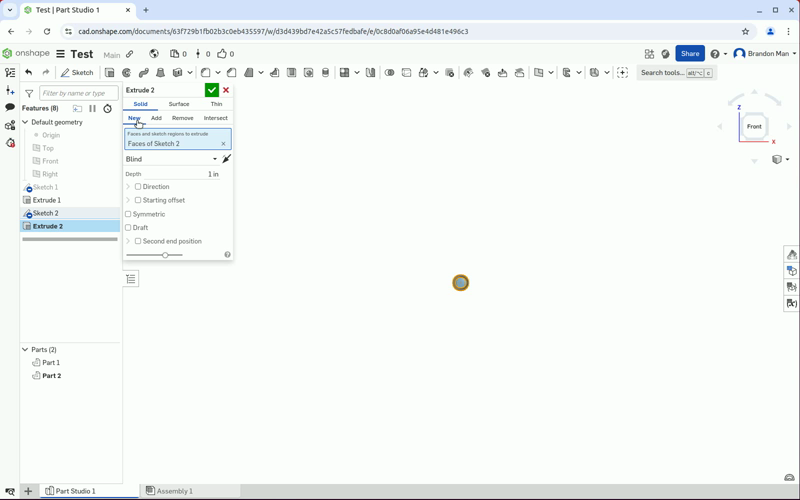
key(tab, 4)
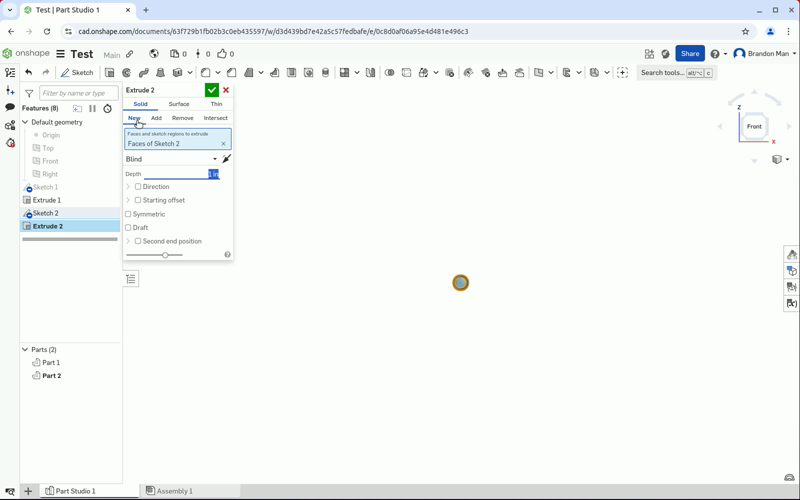
text(1.685)
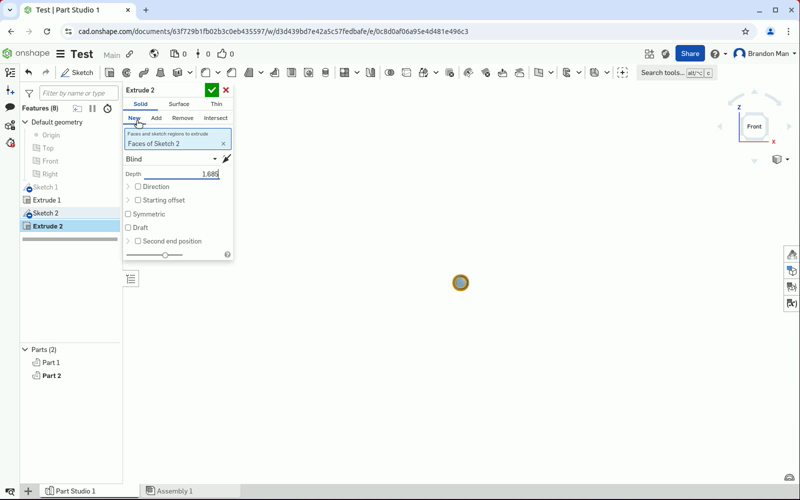
key(enter)
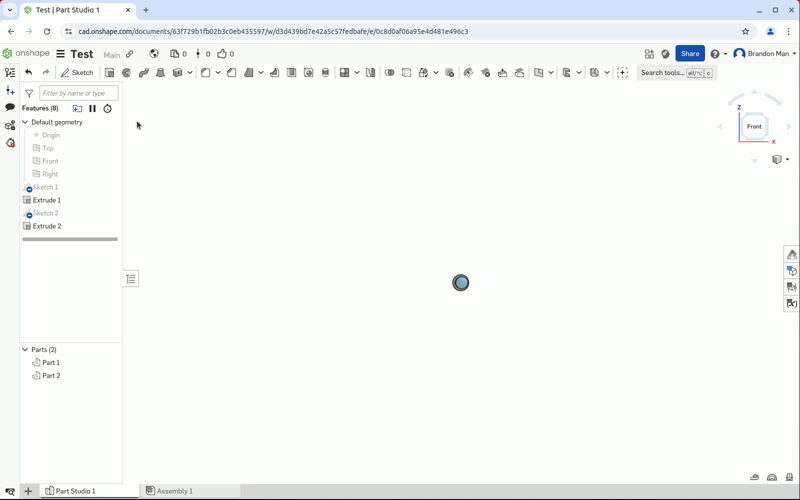
key(shift+h)
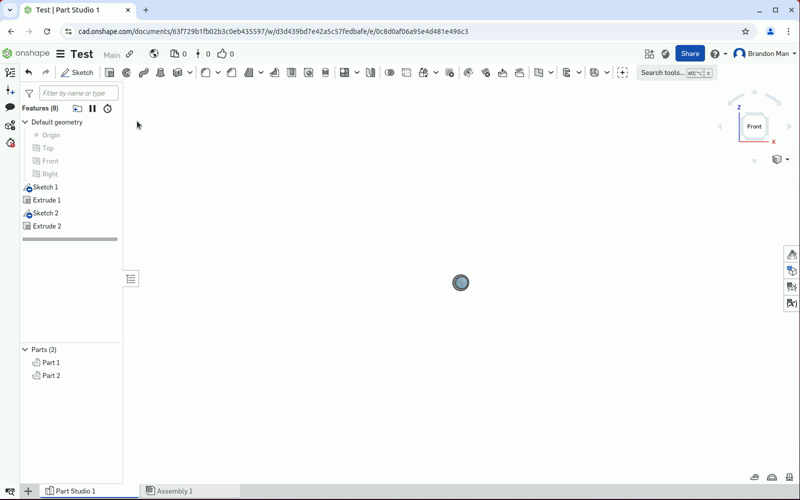
key(shift+h)
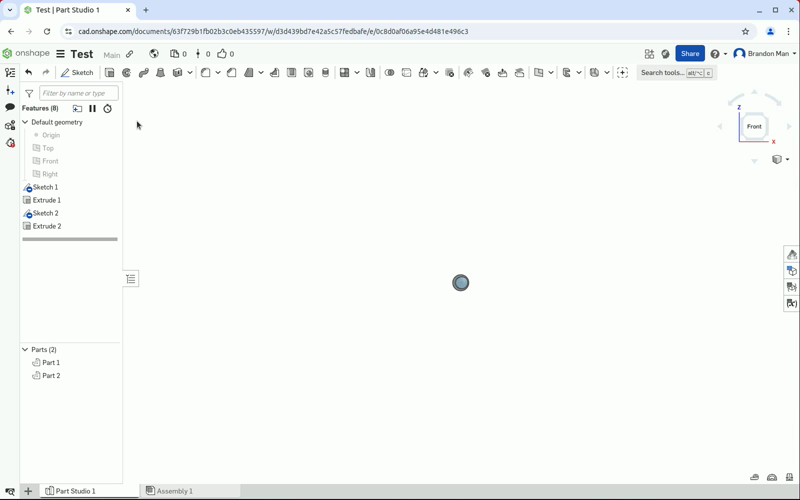
key(shift+7)
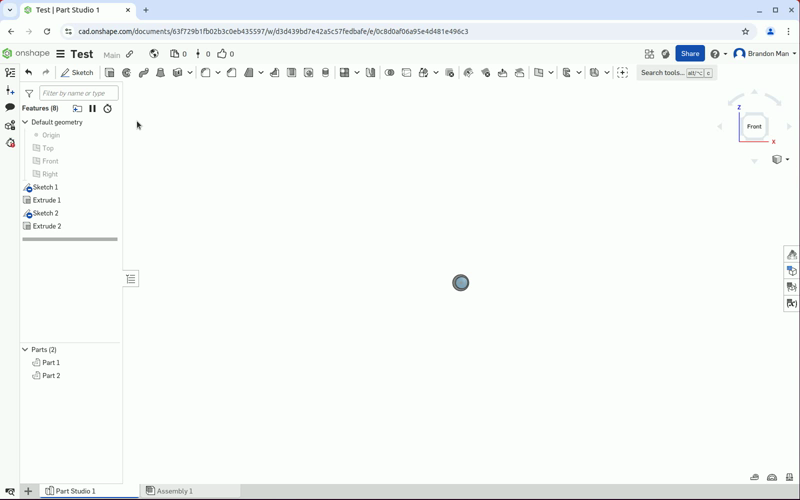
key(left, 2)
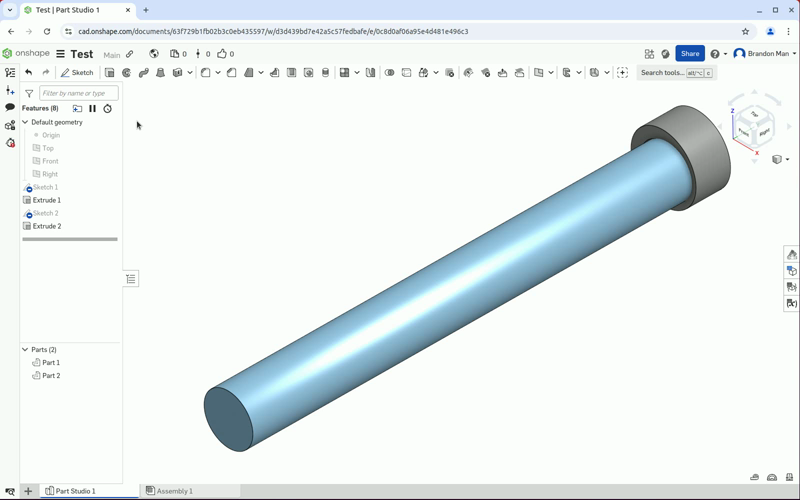
key(down, 2)
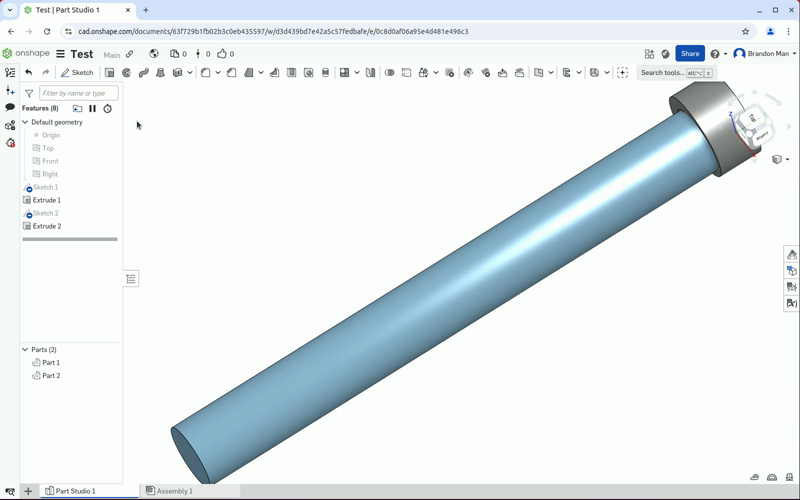
key(up, 2)
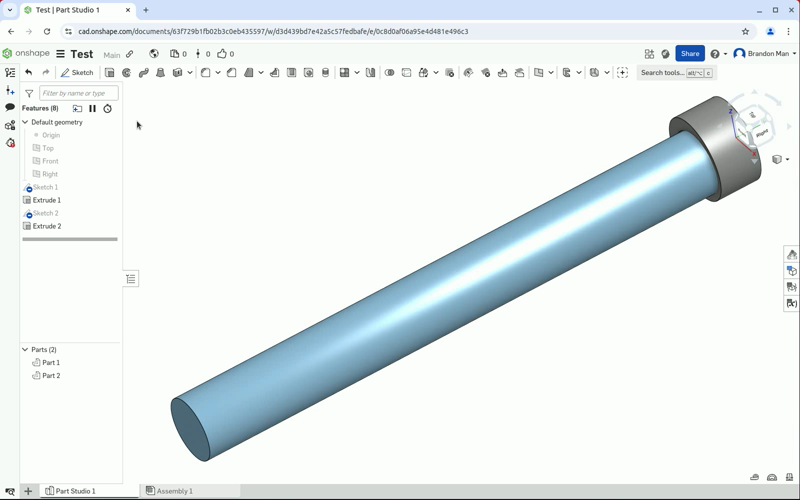
key(right, 2)
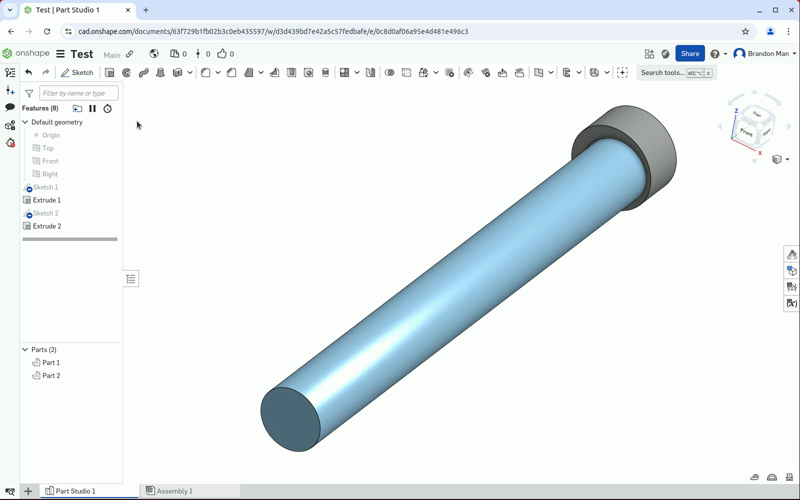
mouse_move(73, 189)
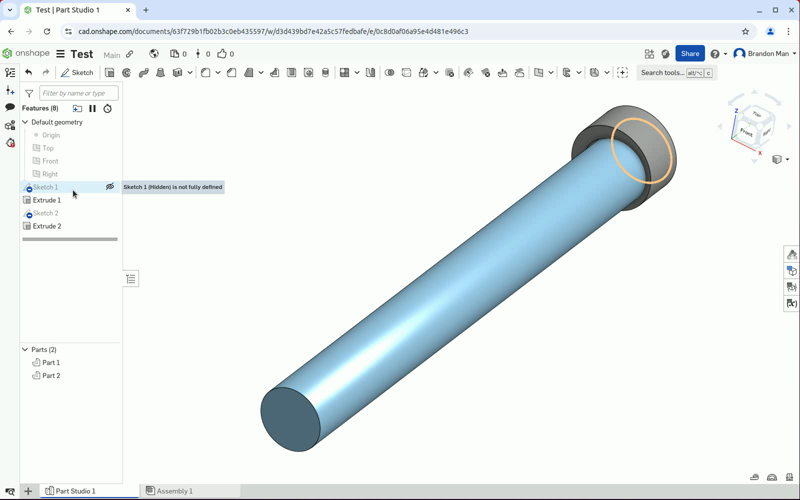
click(73, 189)